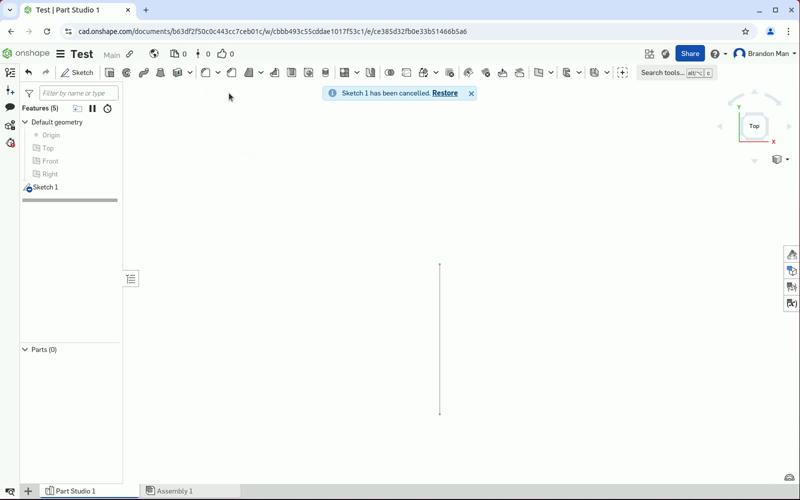
key(shift+h)
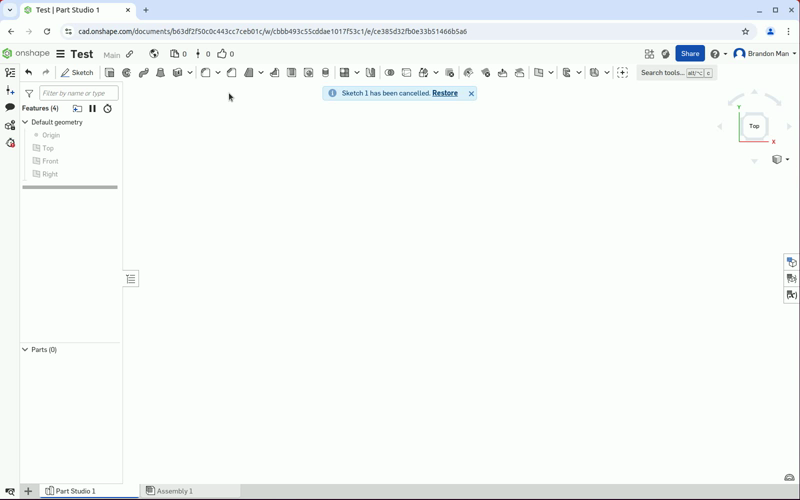
mouse_move(73, 352)
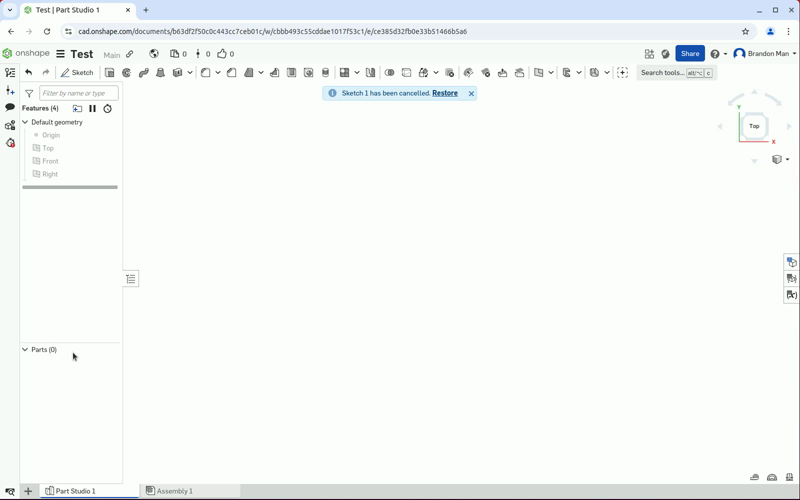
key(y)
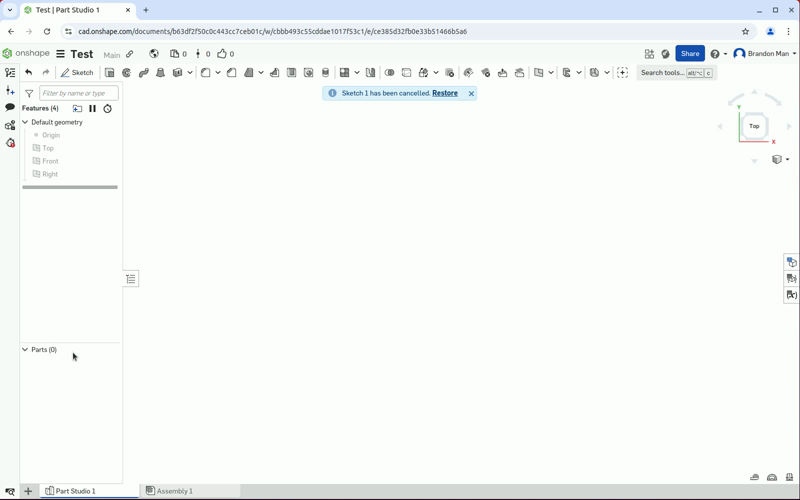
key(shift+p)
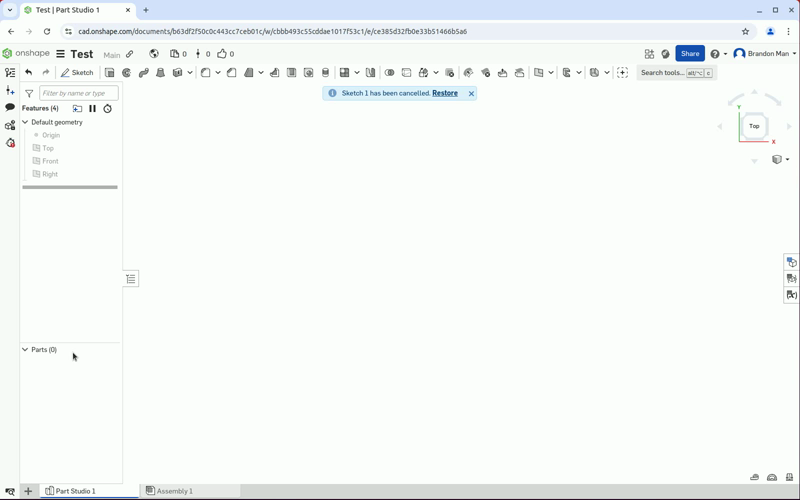
key(space)
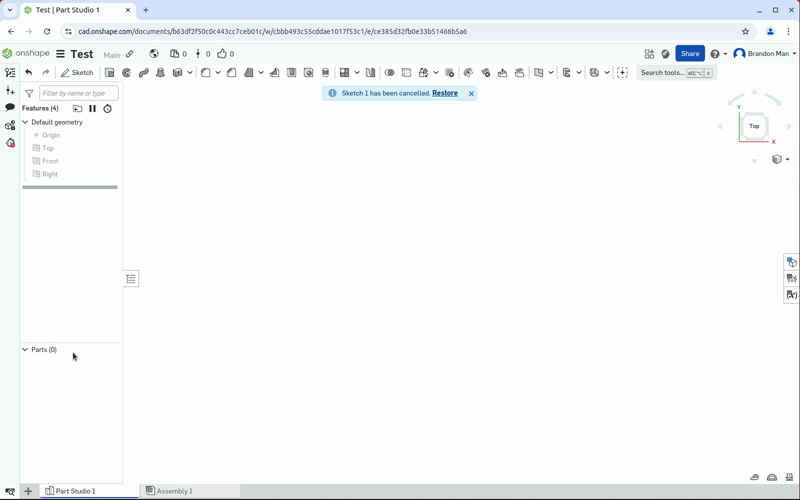
key_down(shift)
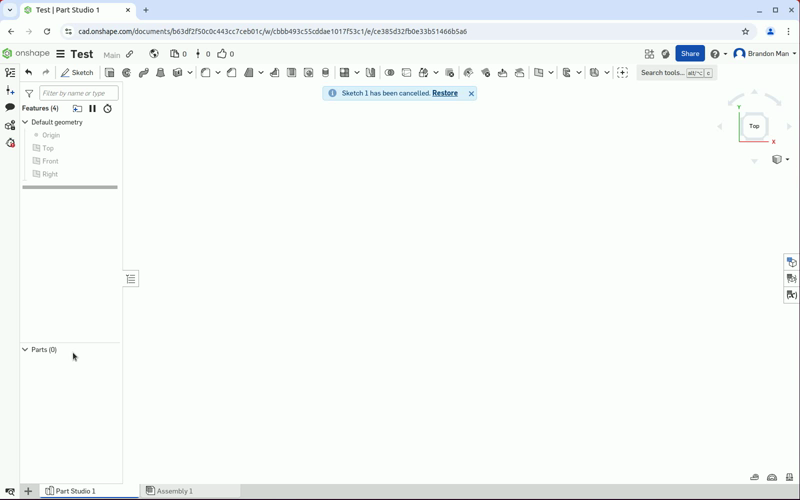
key(up)
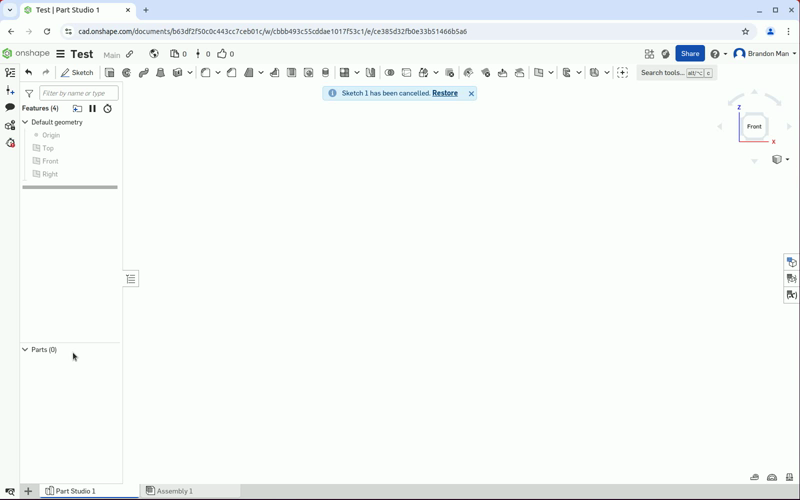
key_up(shift)
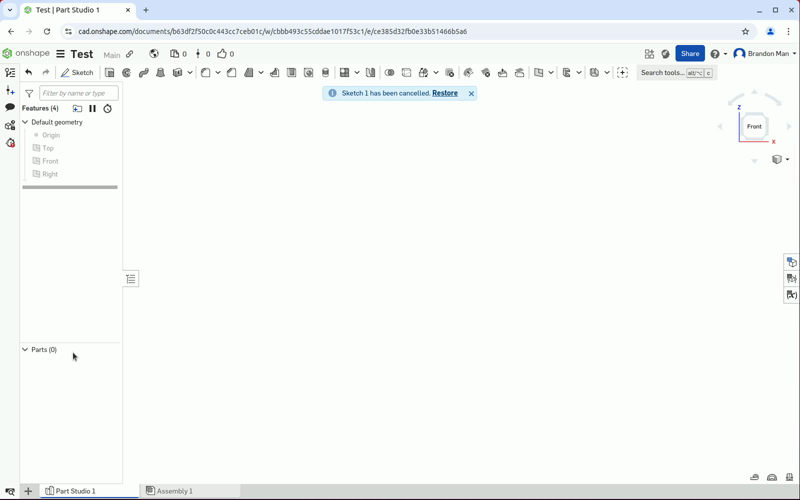
mouse_move(73, 352)
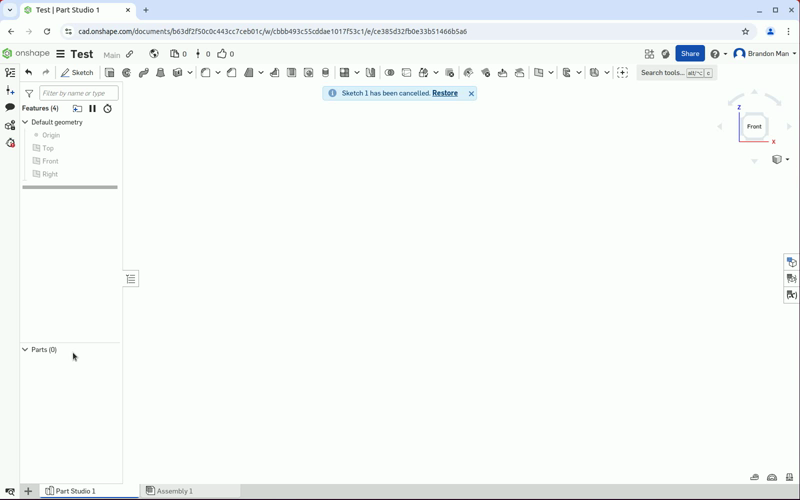
key(shift+y)
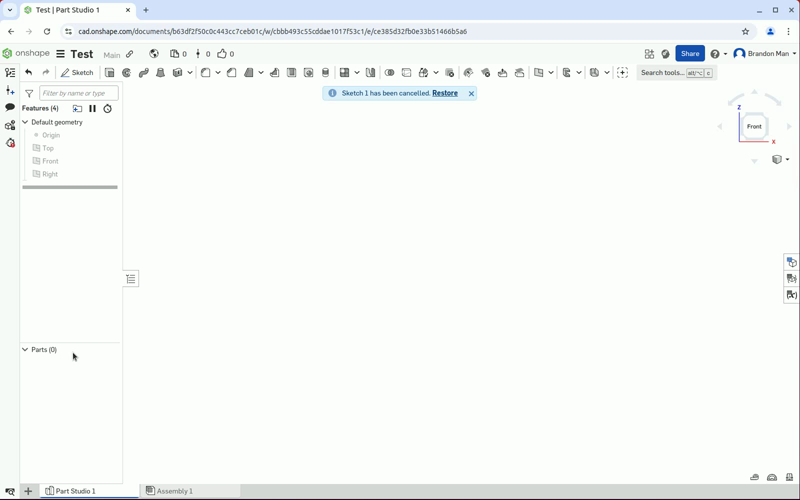
key(shift+s)
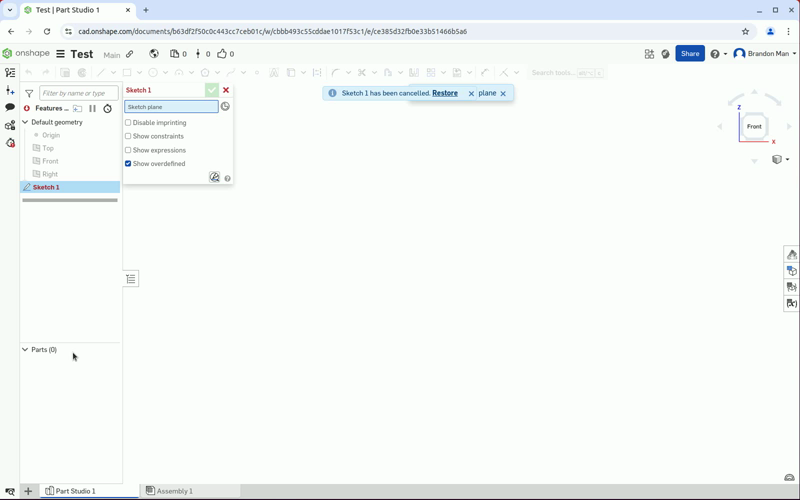
mouse_move(73, 163)
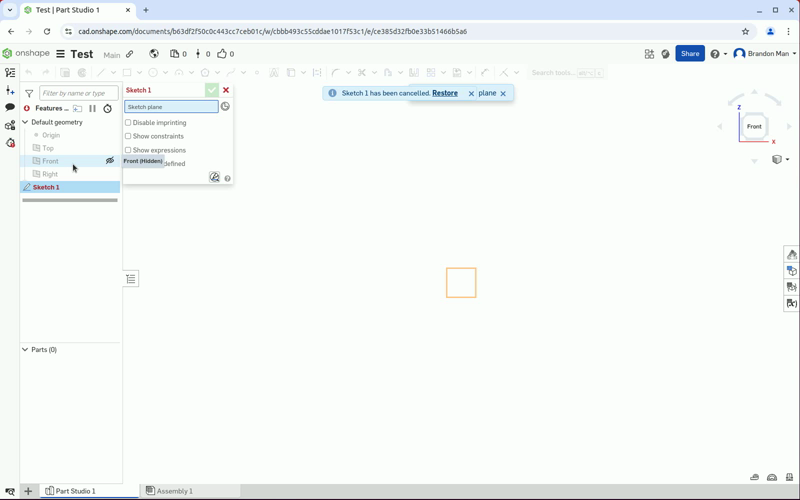
click(73, 163)
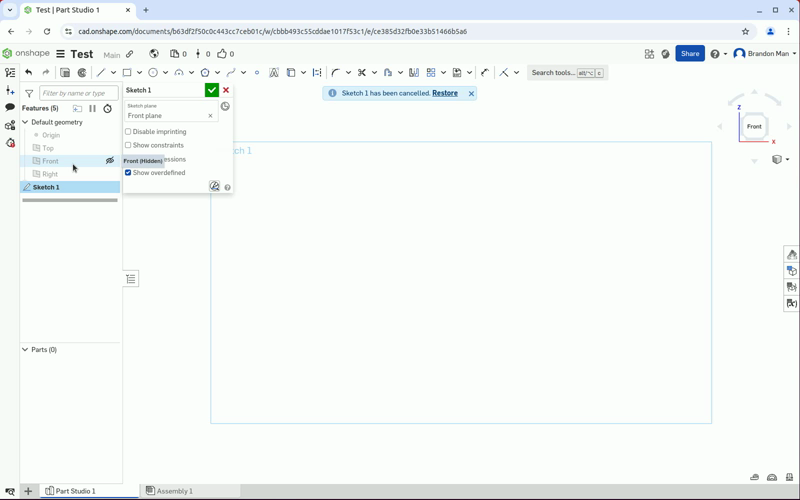
mouse_move(73, 352)
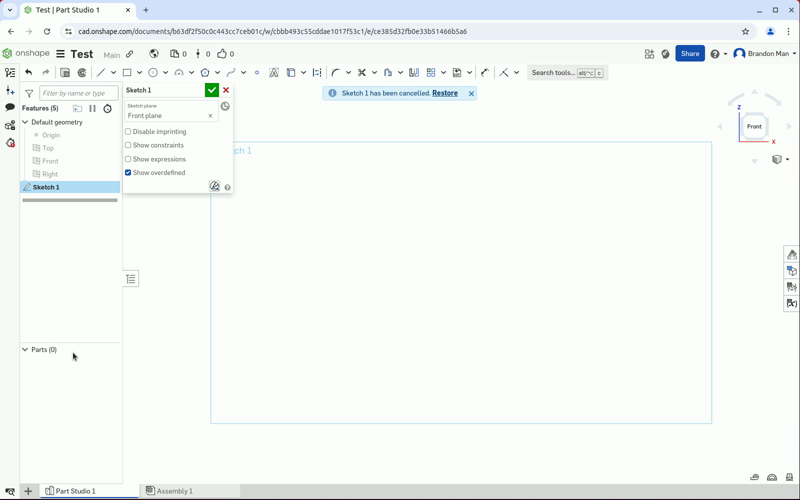
key(y)
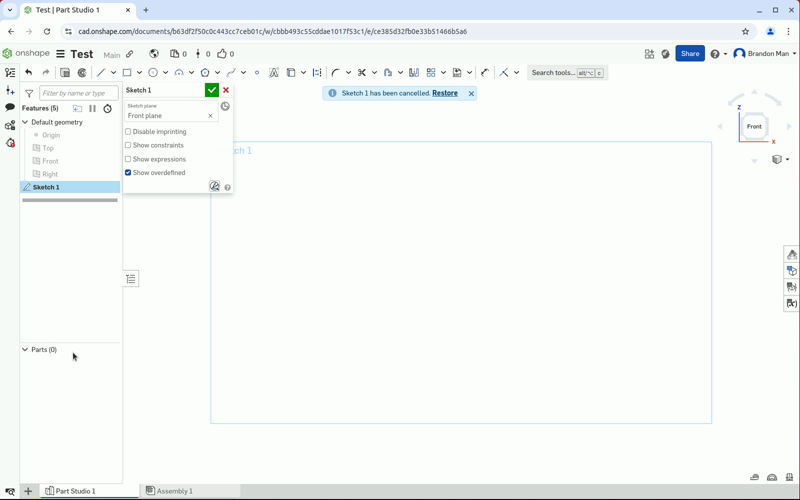
key(l)
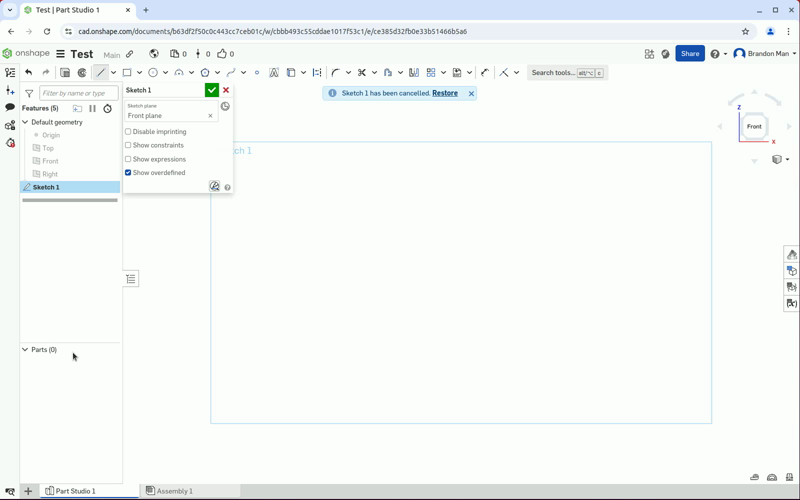
key_down(shift)
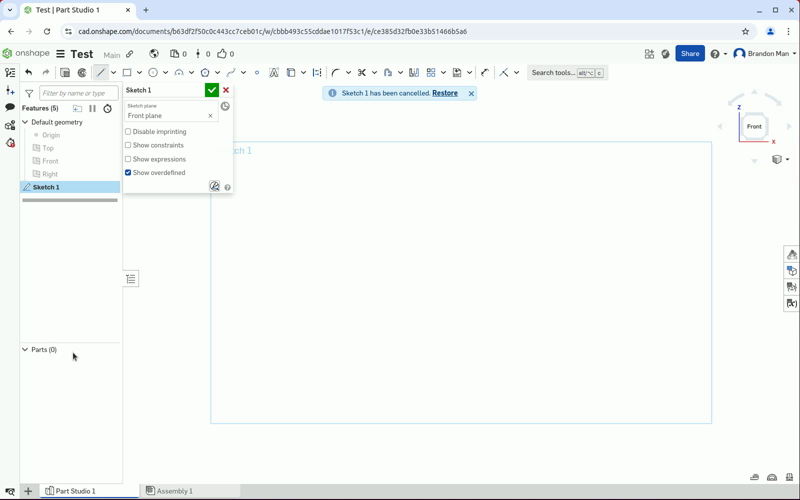
mouse_move(366, 395)
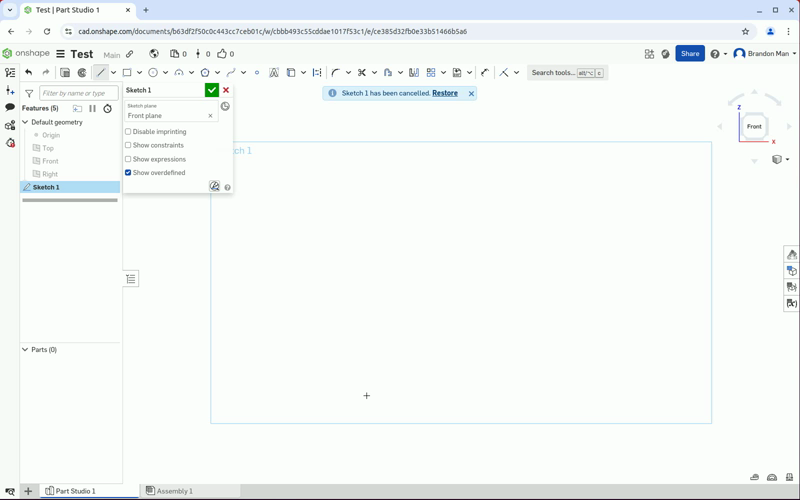
click(366, 395)
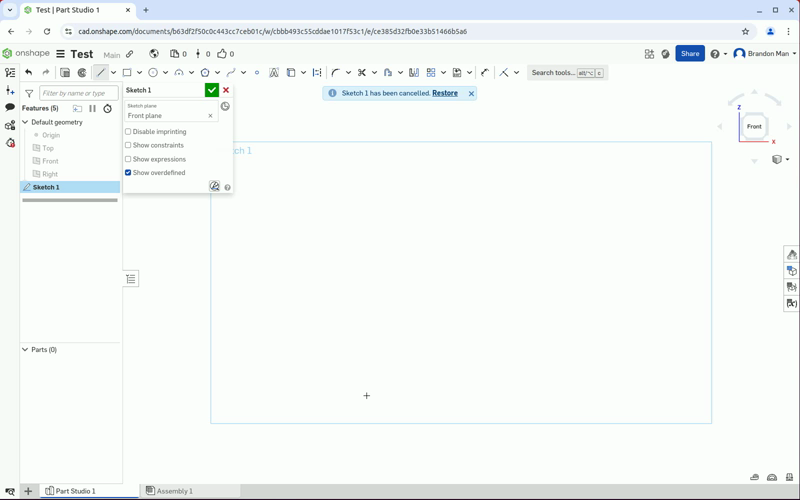
key_up(shift)
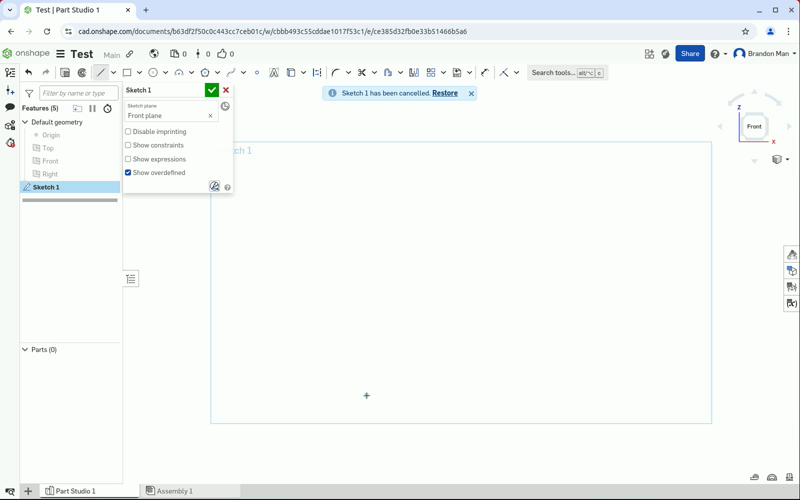
key_down(shift)
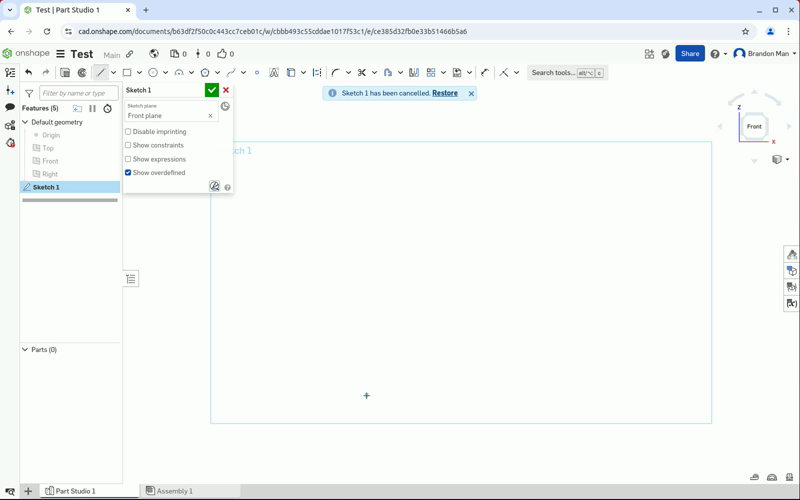
mouse_move(396, 395)
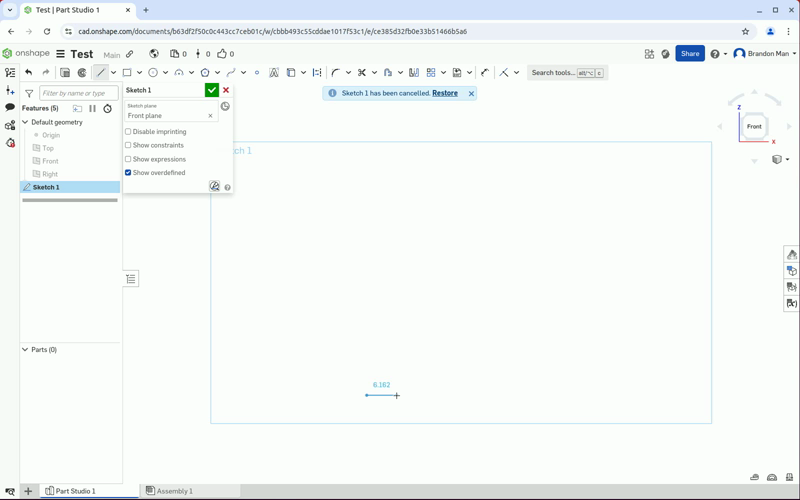
mouse_move(385, 395)
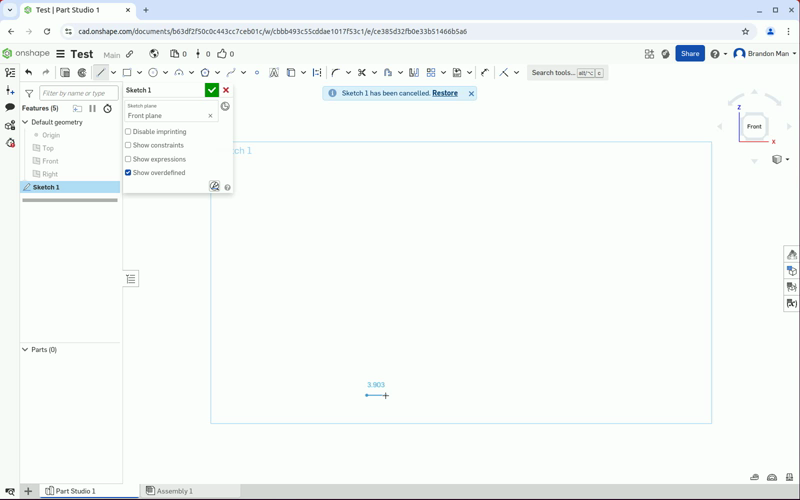
click(385, 395)
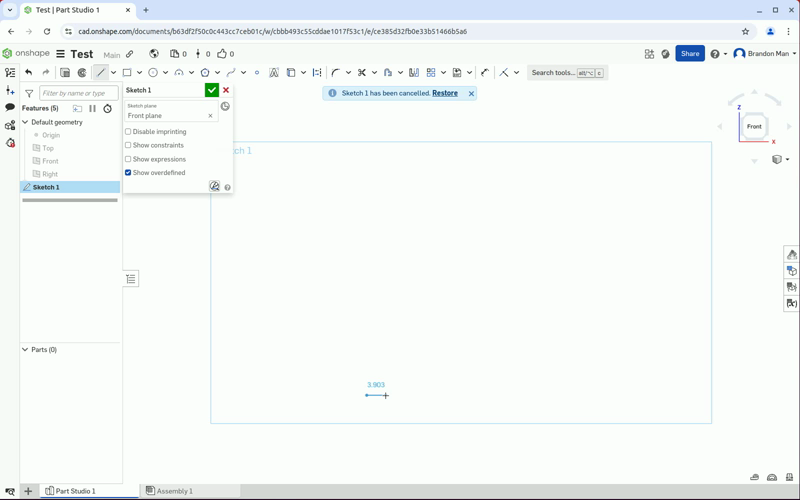
key_up(shift)
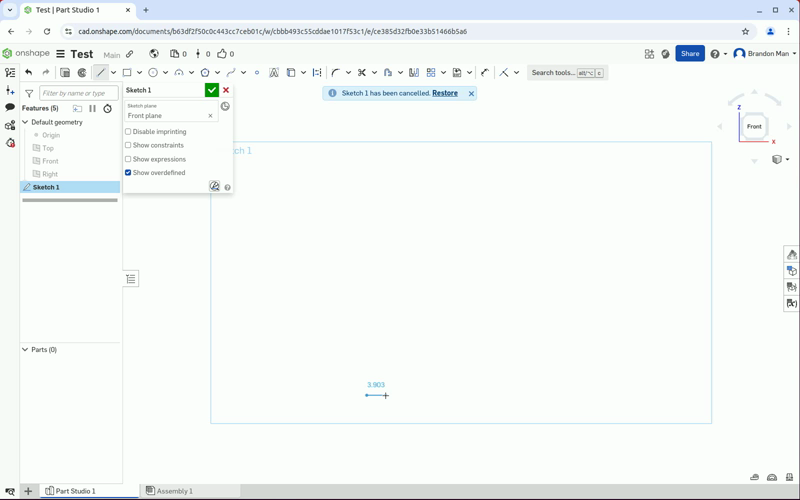
key_down(shift)
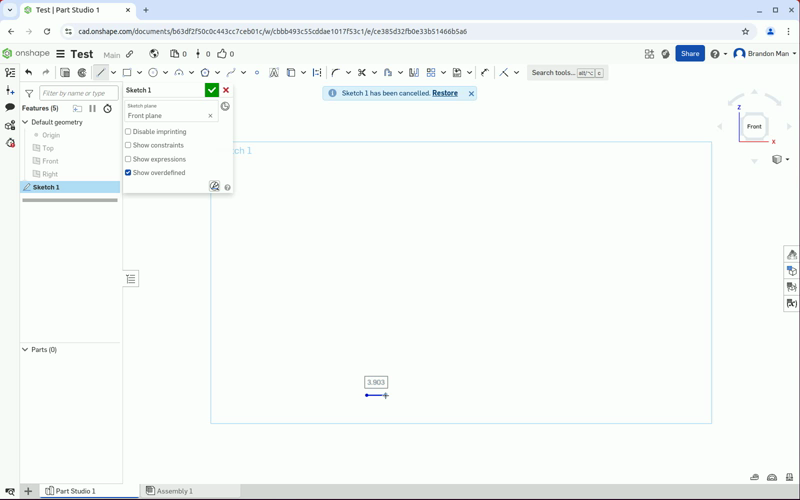
mouse_move(415, 395)
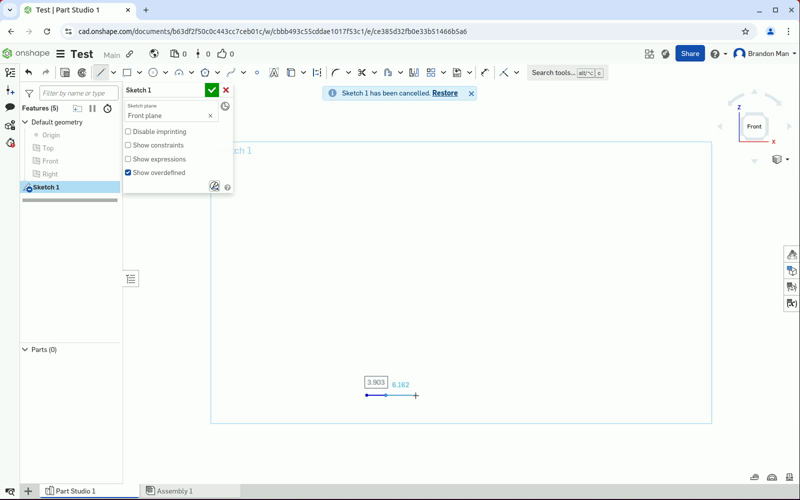
mouse_move(385, 348)
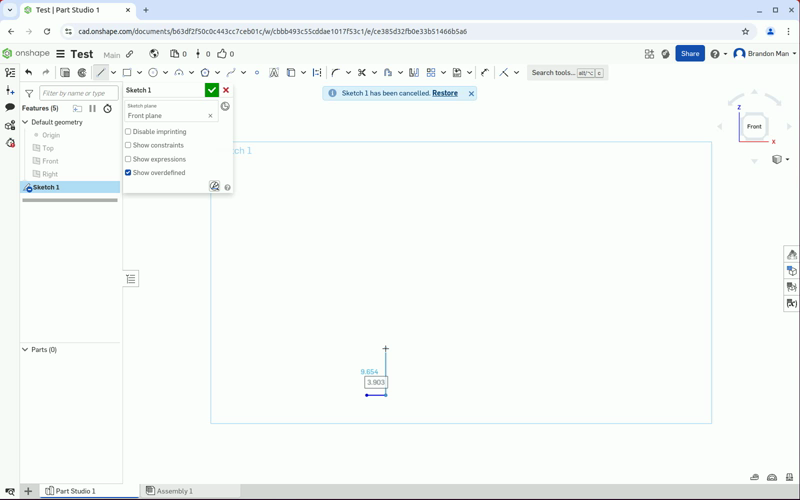
click(385, 348)
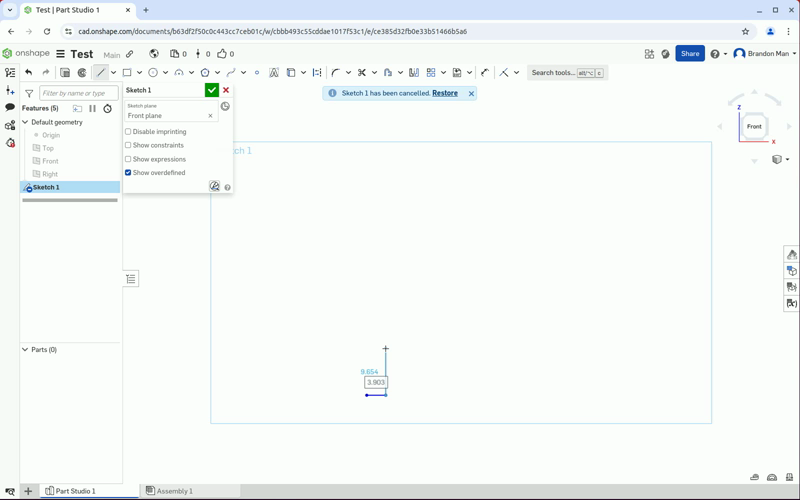
key_up(shift)
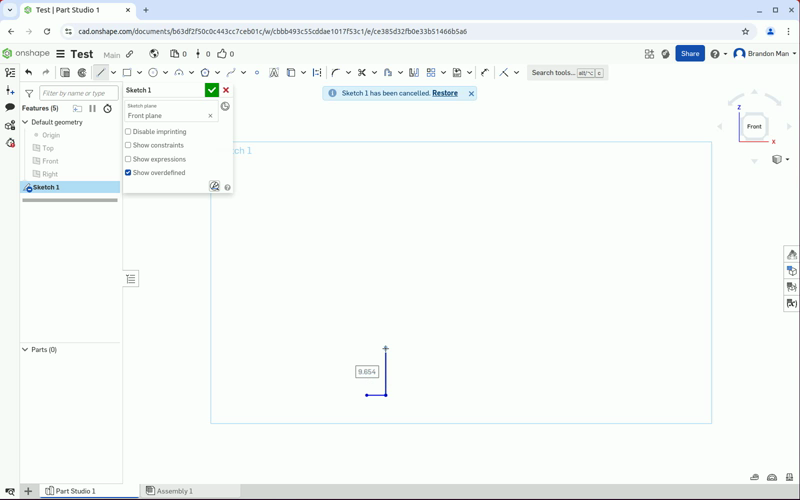
key_down(shift)
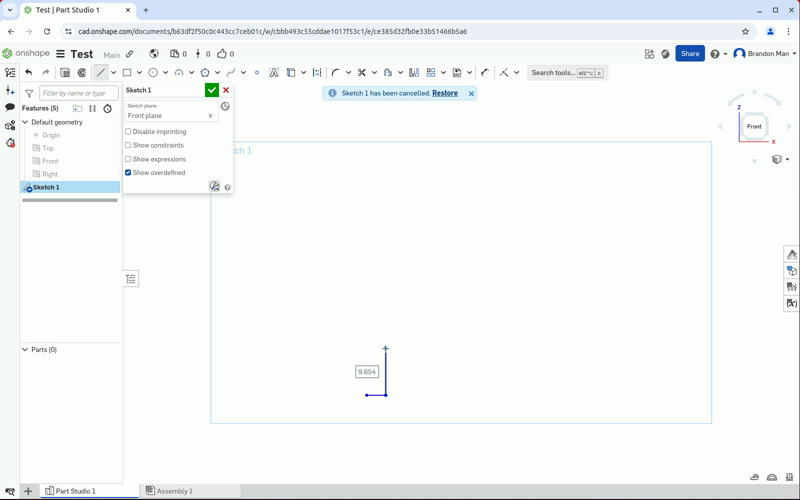
mouse_move(415, 348)
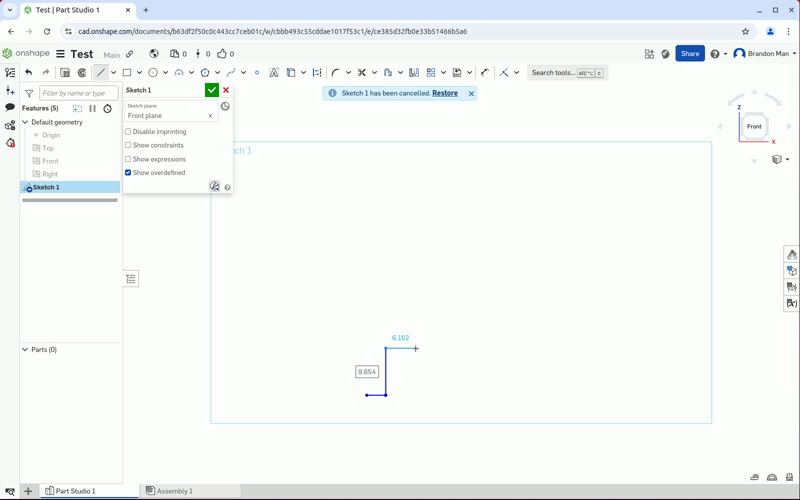
mouse_move(385, 301)
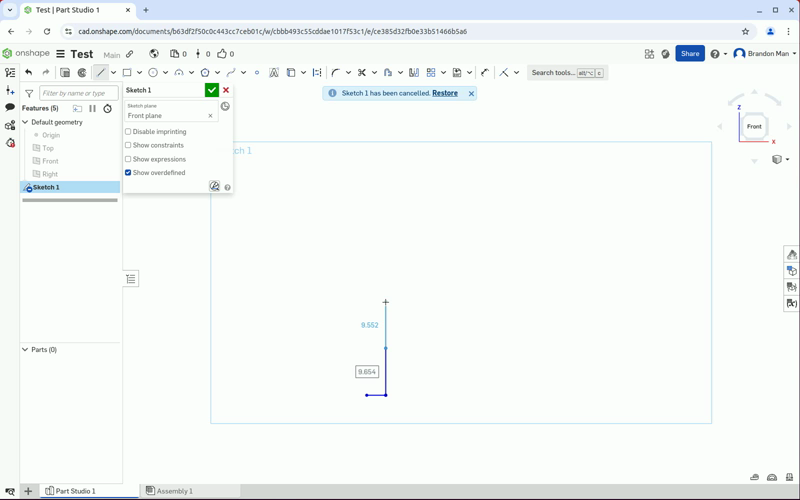
click(385, 301)
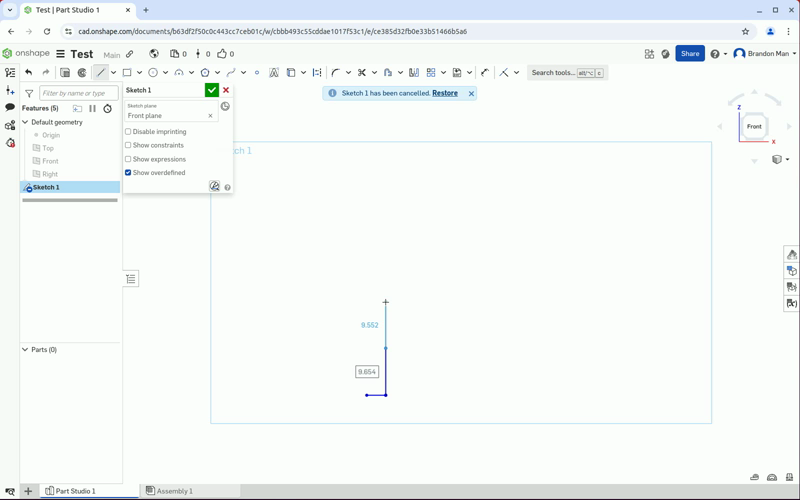
key_up(shift)
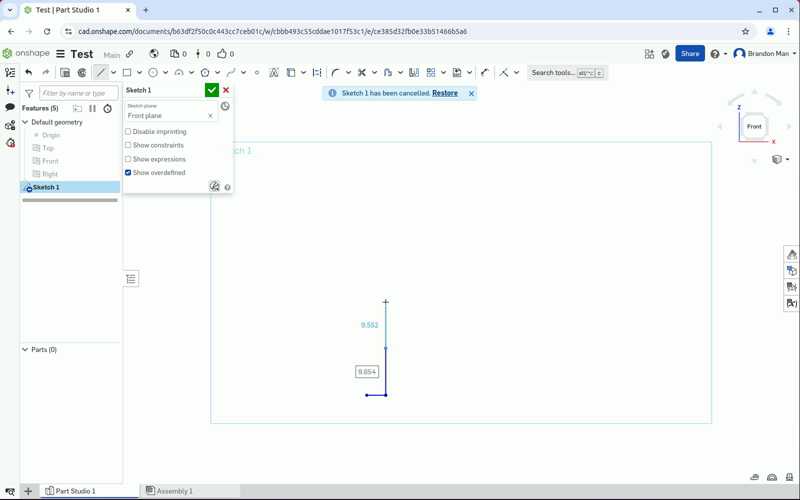
key_down(shift)
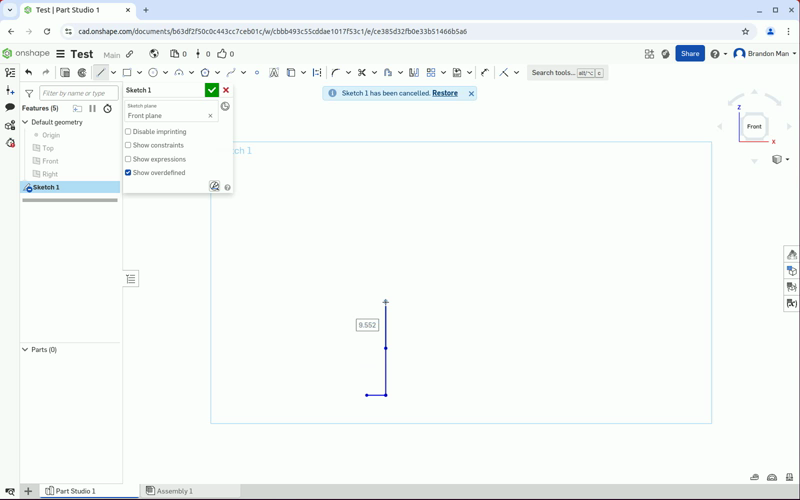
mouse_move(415, 301)
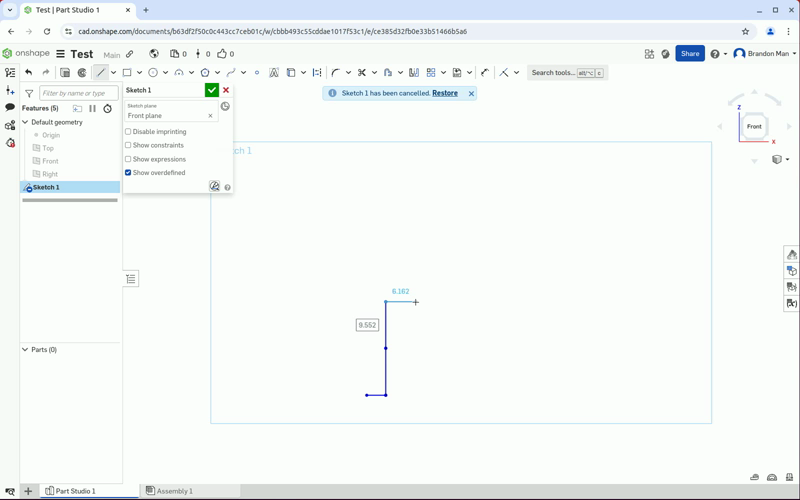
mouse_move(366, 301)
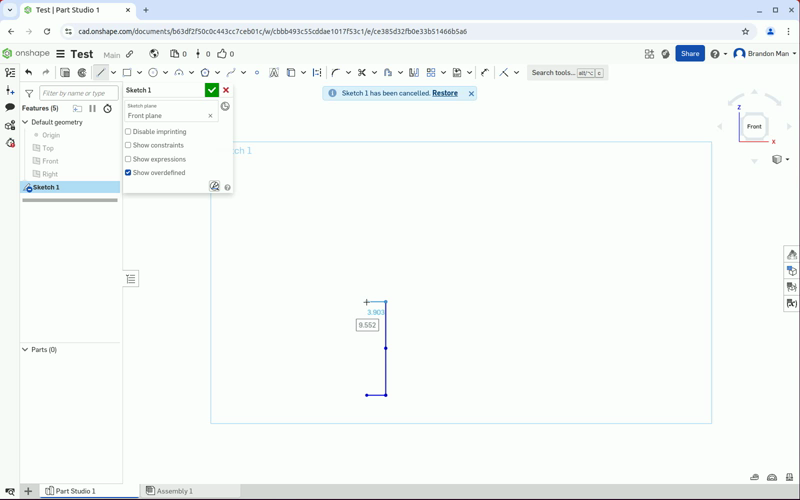
click(366, 301)
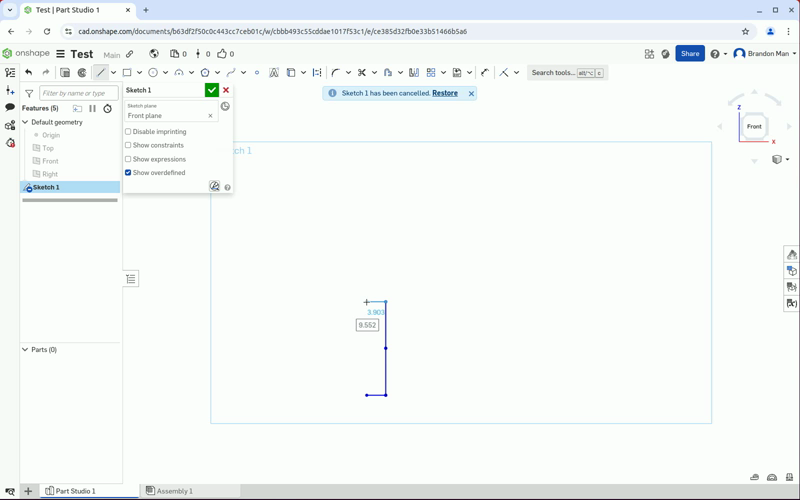
key_up(shift)
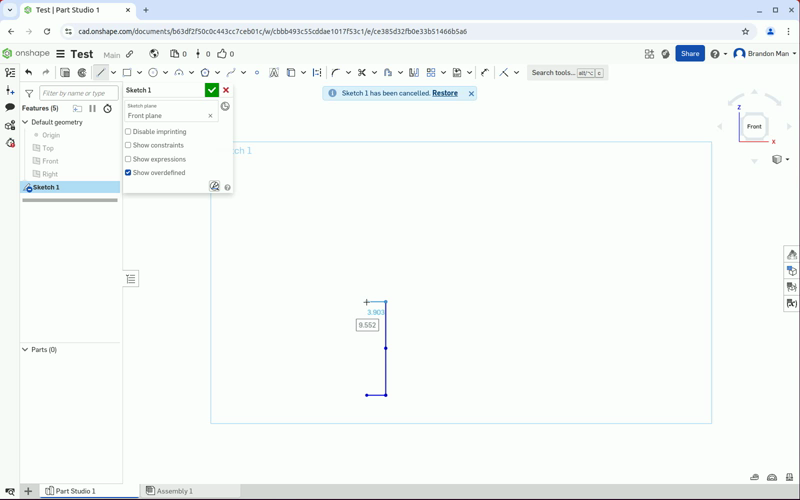
key_down(shift)
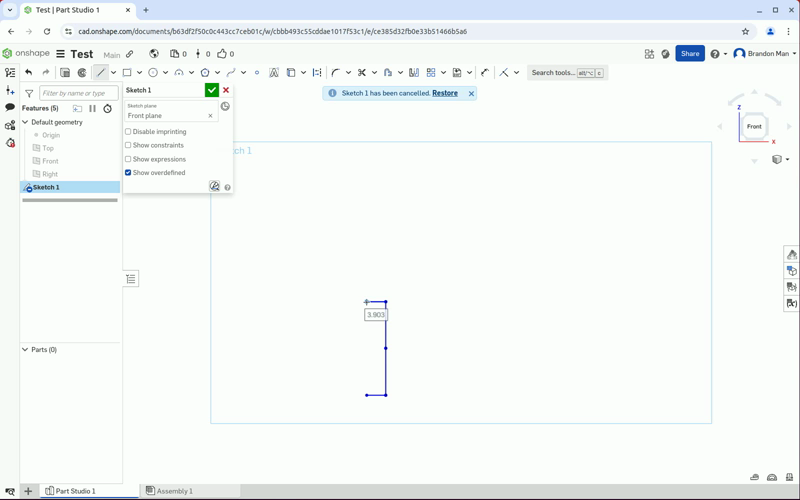
mouse_move(366, 395)
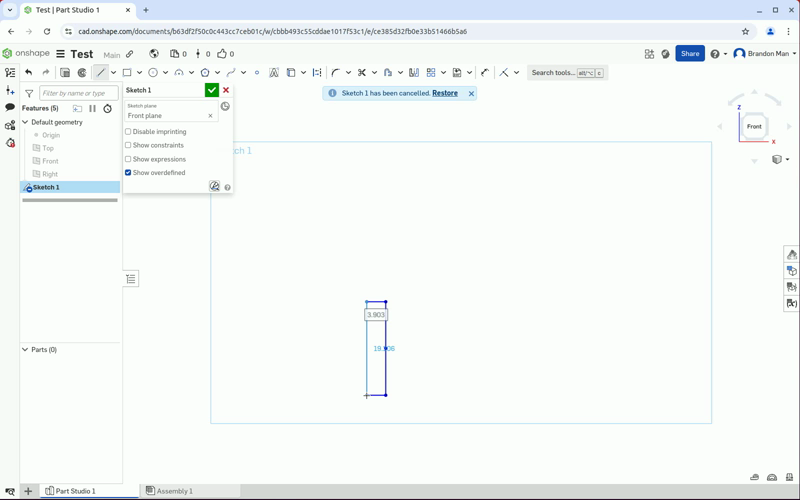
key_up(shift)
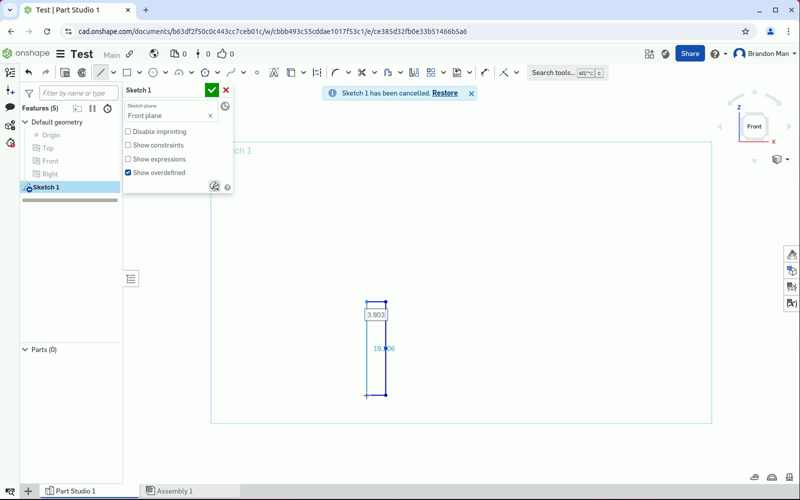
click(366, 395)
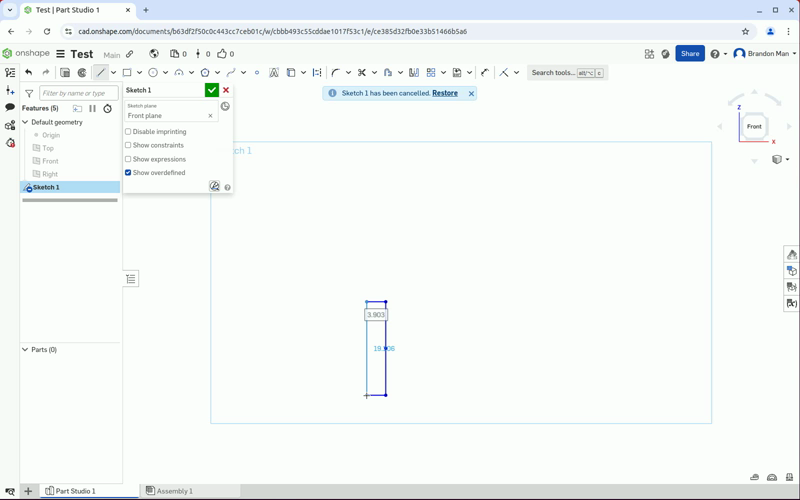
key(esc)
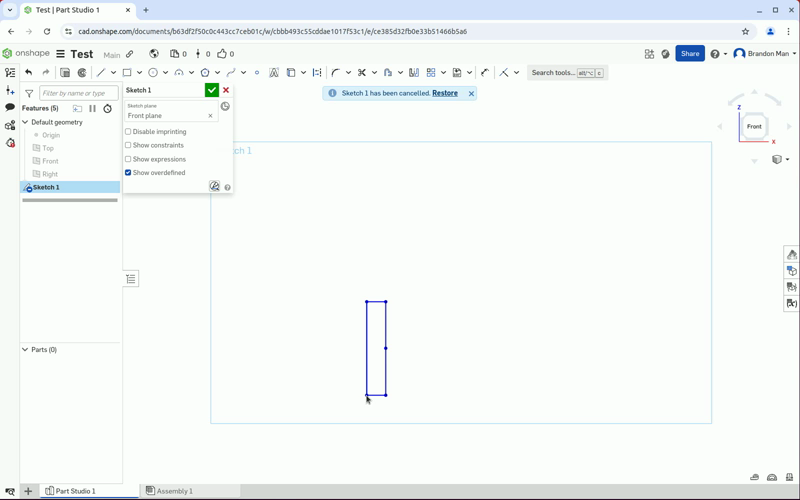
mouse_move(368, 335)
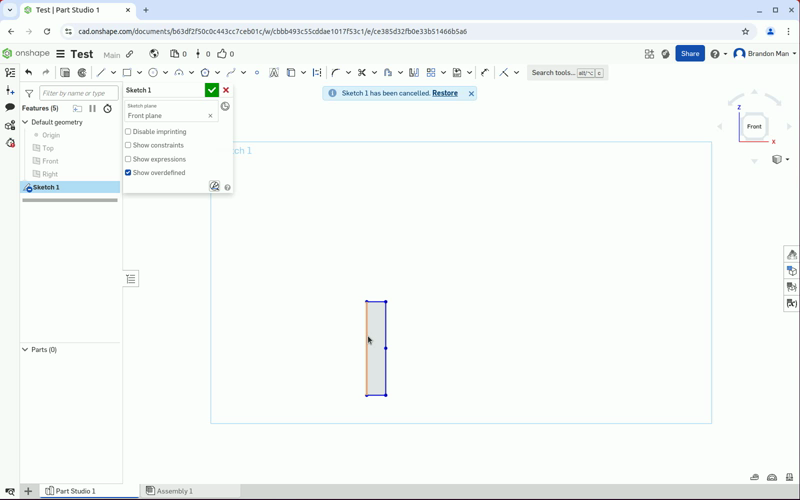
scroll(6)
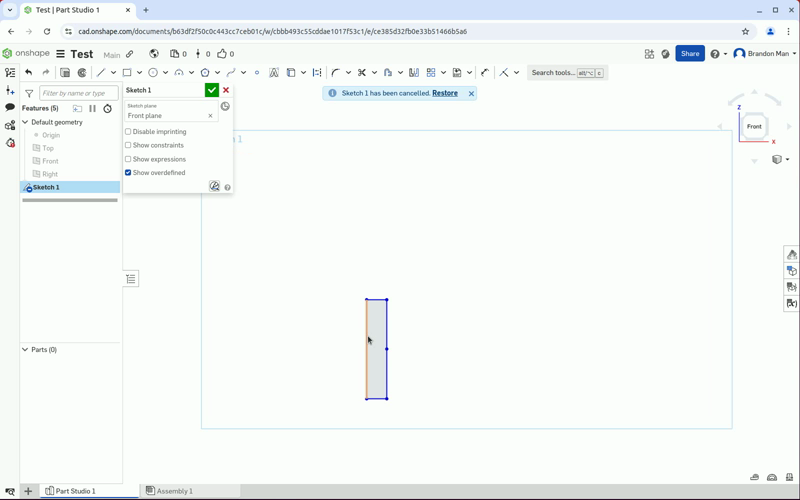
scroll(6)
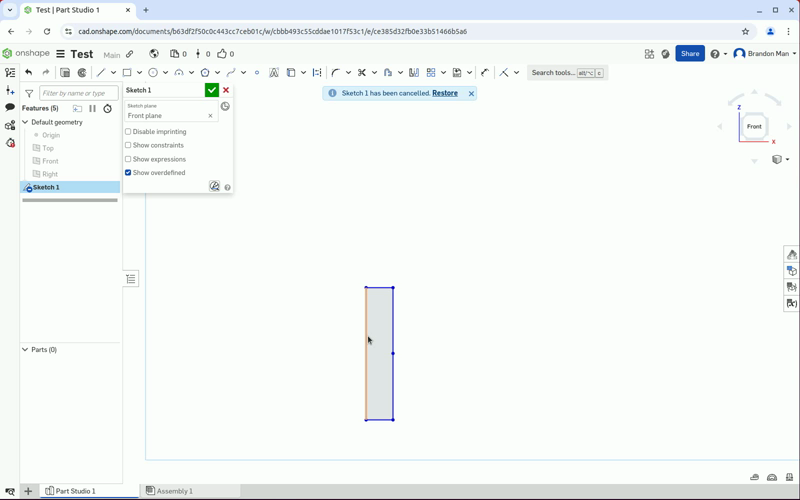
scroll(6)
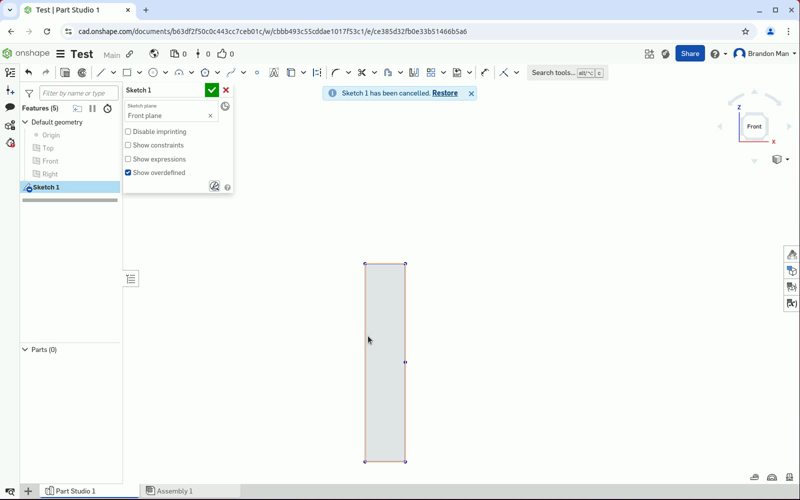
scroll(6)
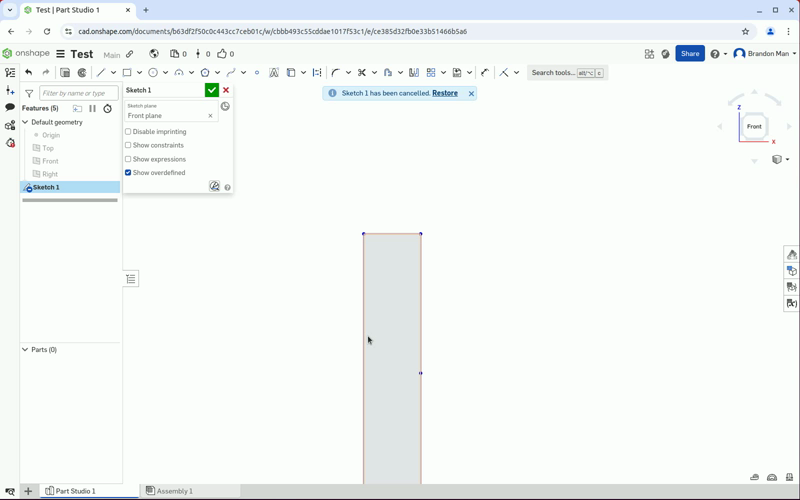
scroll(6)
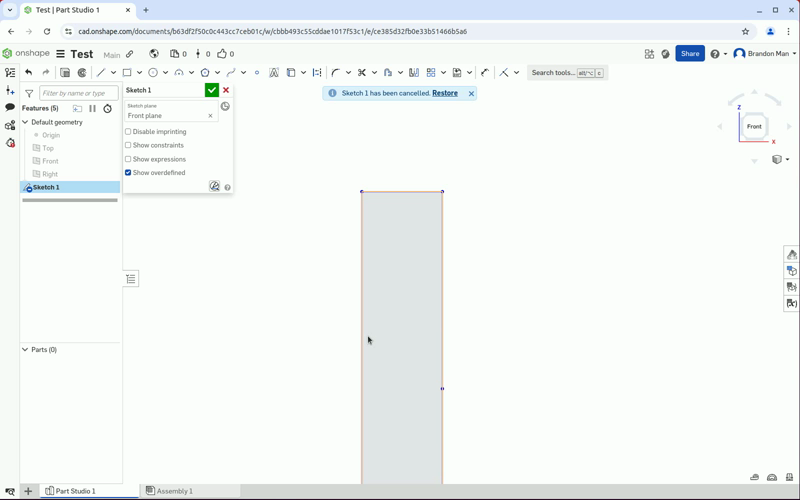
scroll(6)
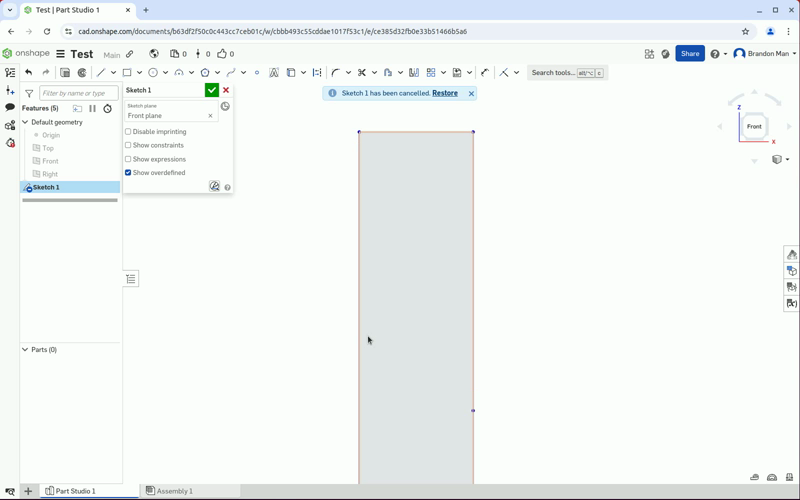
scroll(6)
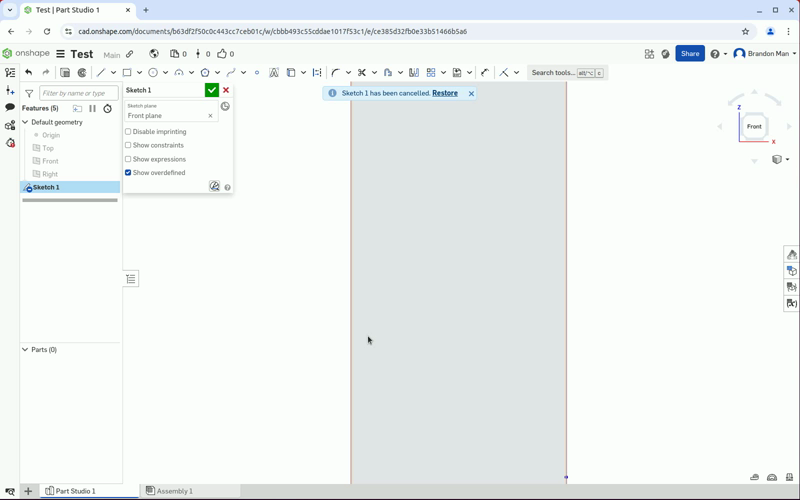
click(368, 335)
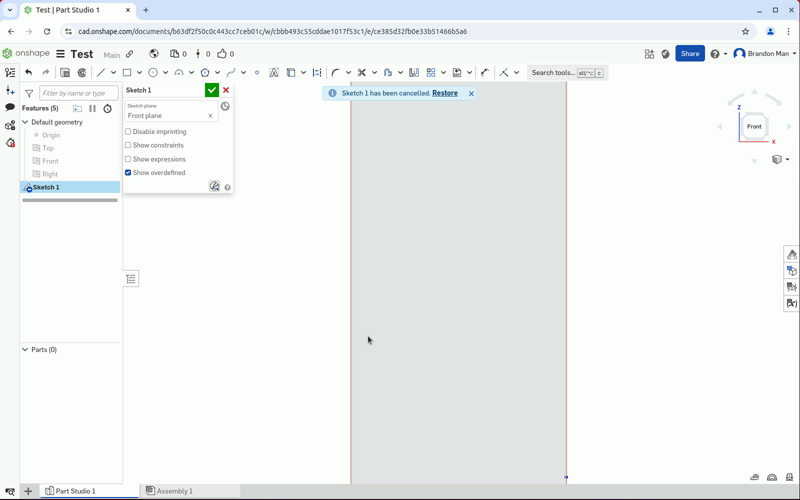
scroll(-6)
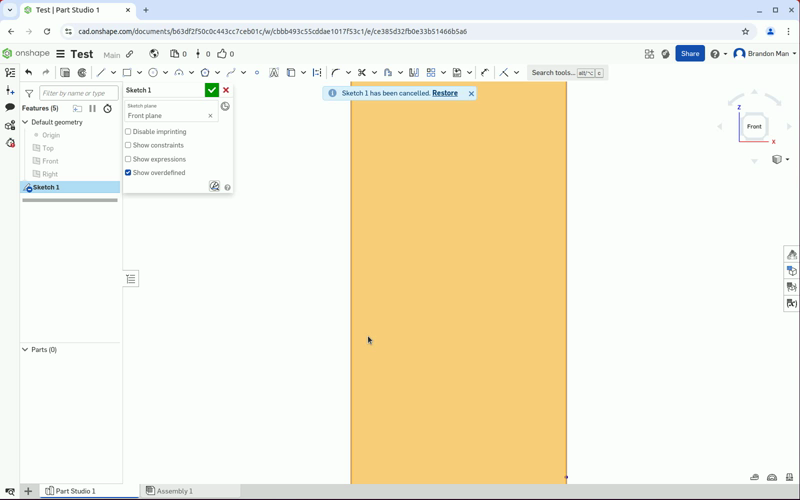
scroll(-6)
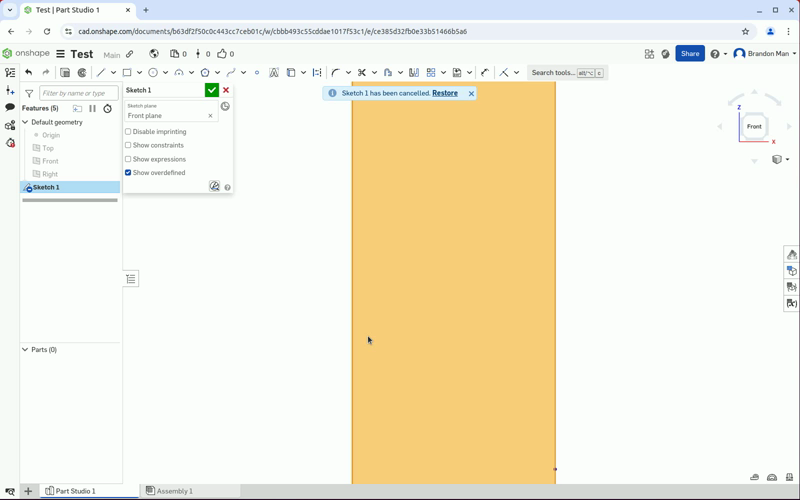
scroll(-6)
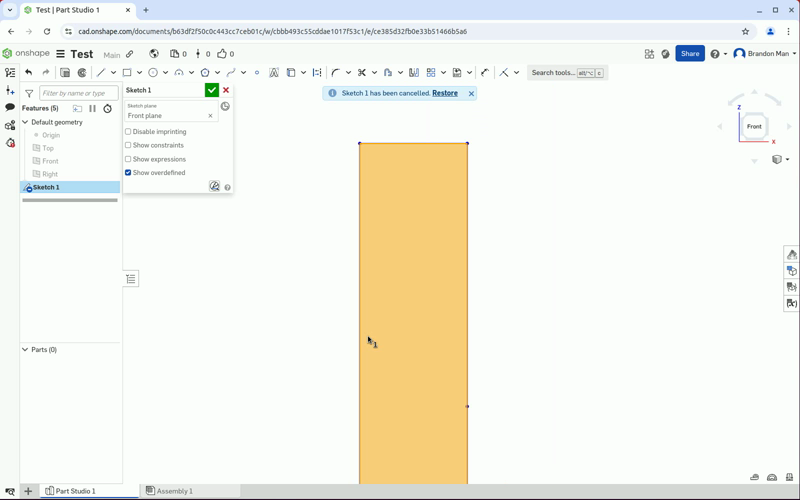
scroll(-6)
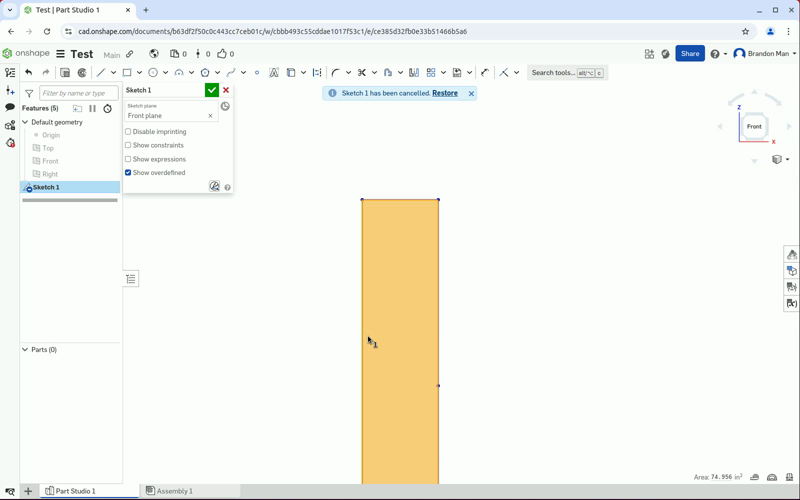
scroll(-6)
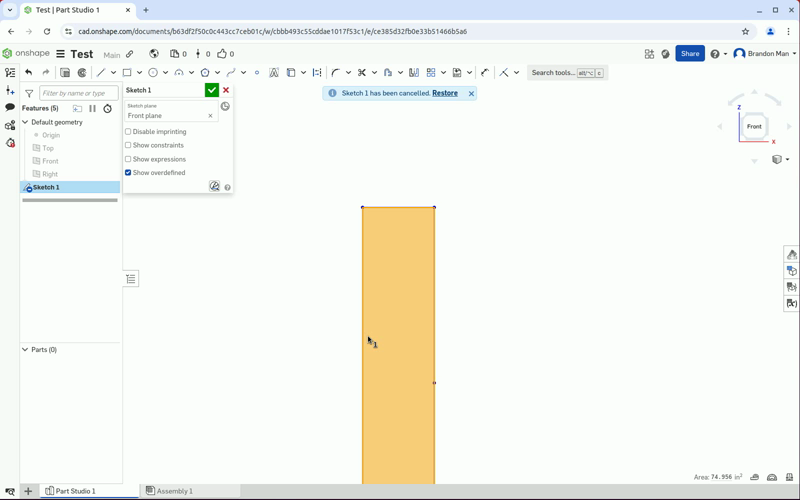
scroll(-6)
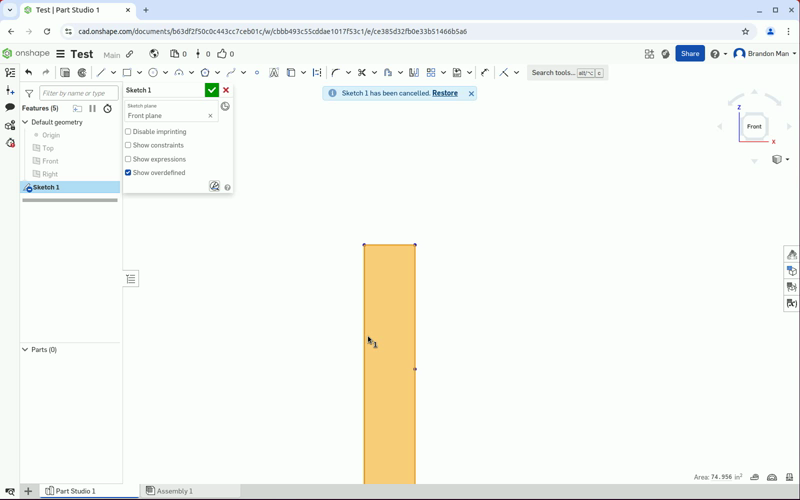
scroll(-6)
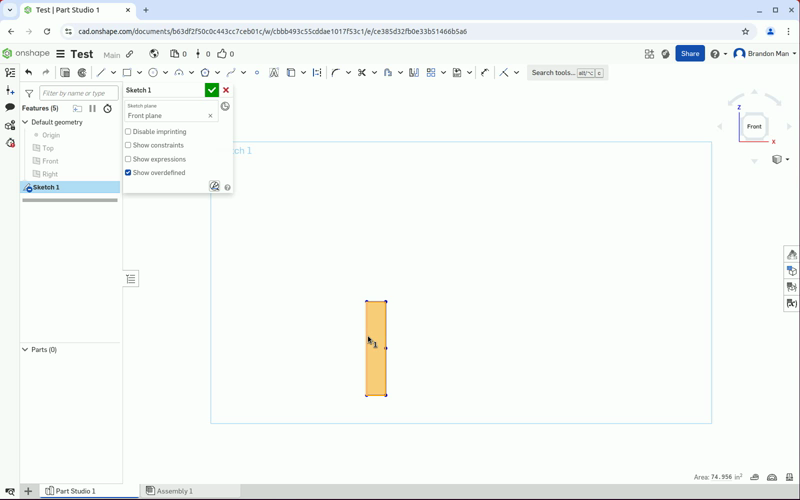
mouse_move(73, 352)
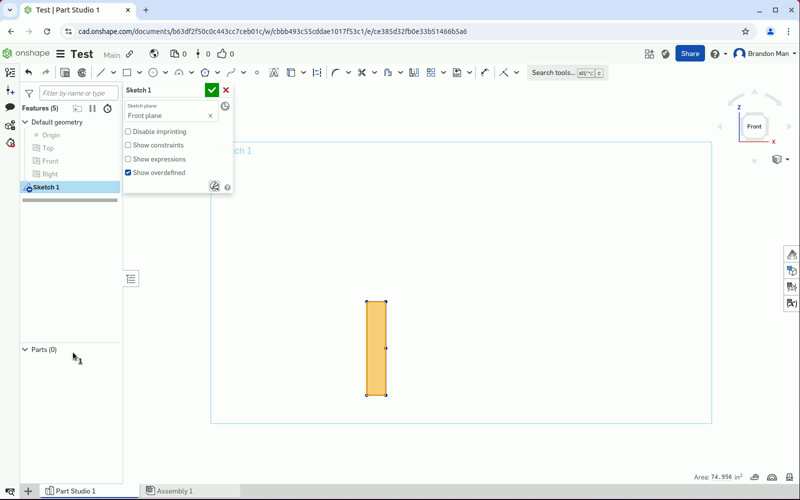
key(shift+y)
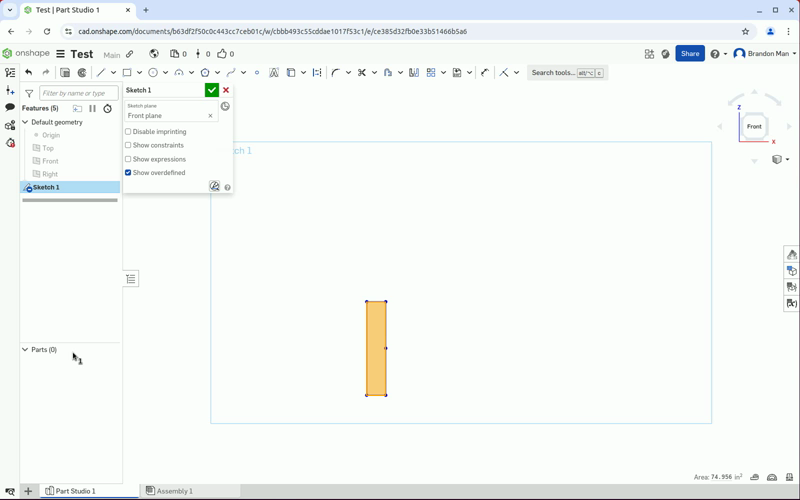
key(shift+e)
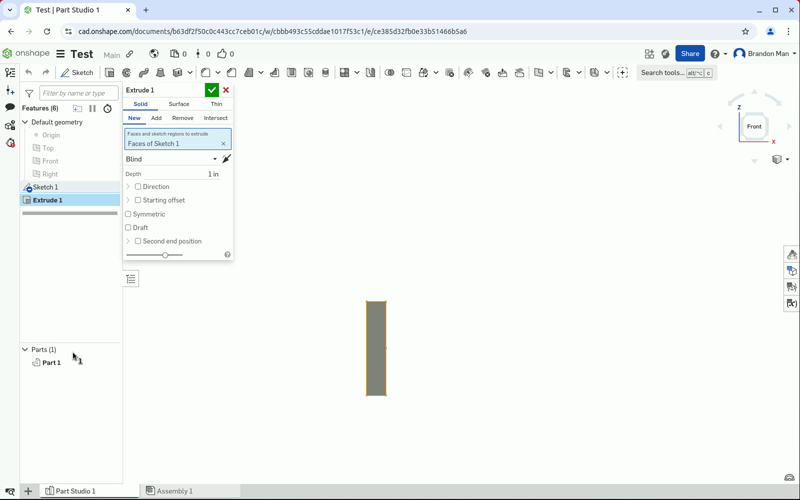
mouse_move(143, 106)
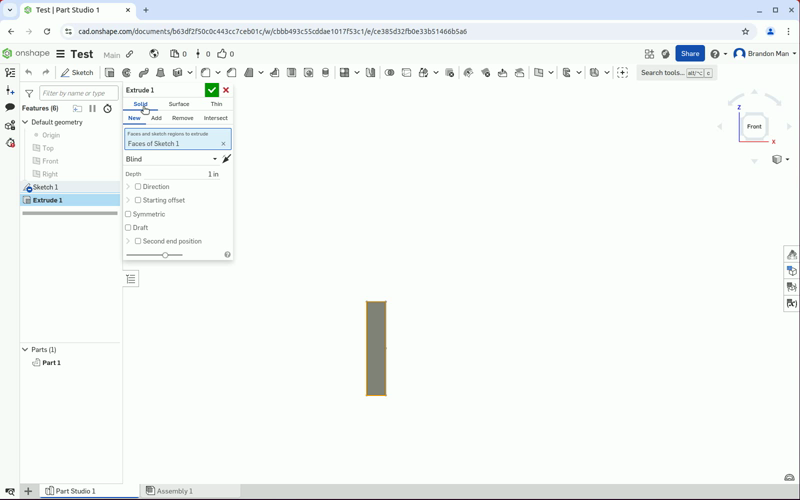
click(143, 106)
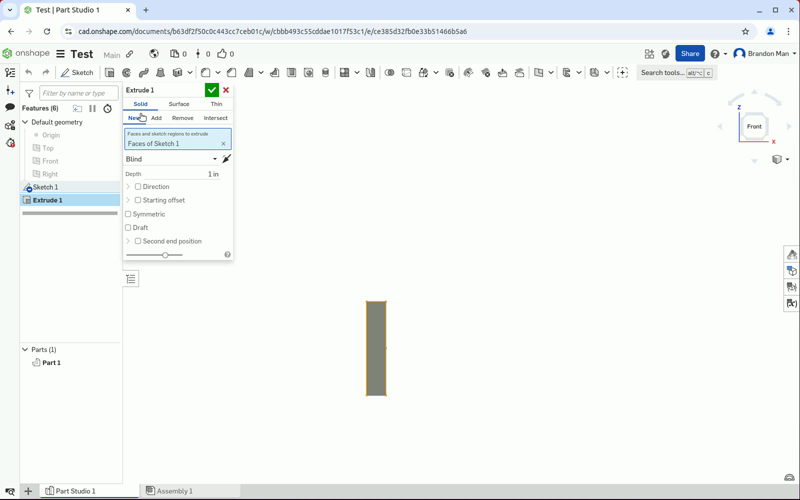
mouse_move(137, 120)
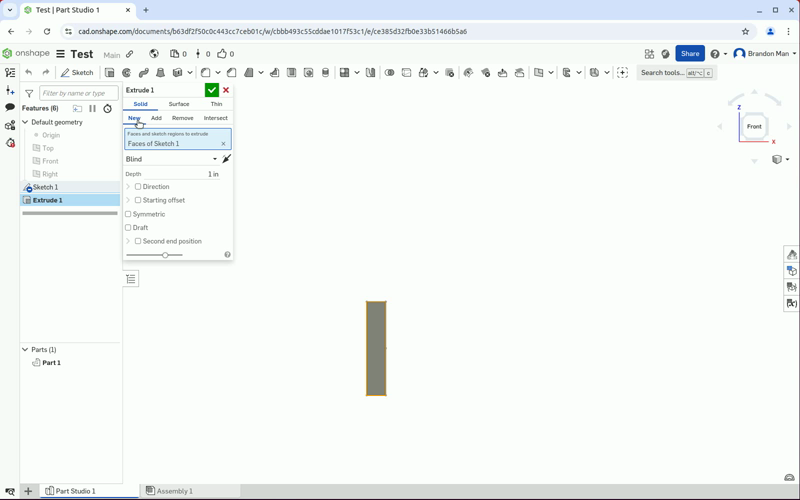
click(137, 120)
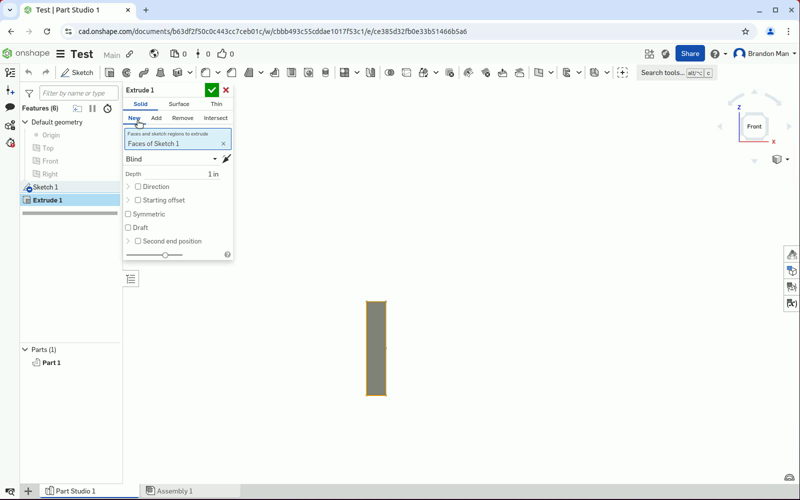
key(tab, 4)
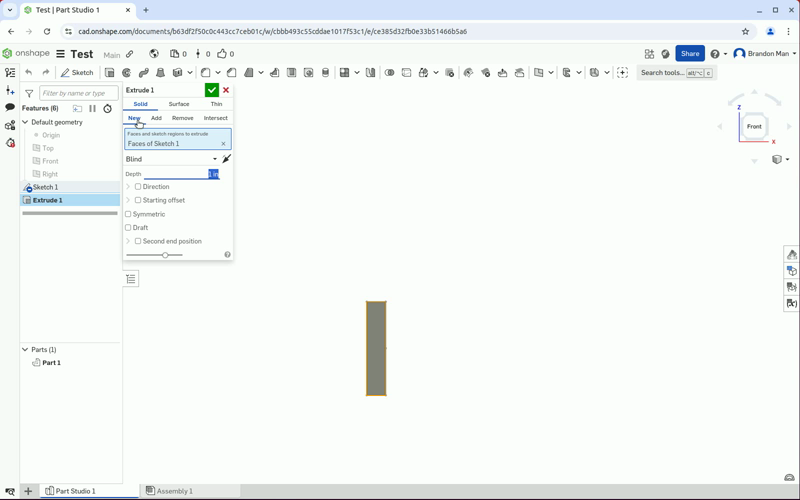
text(32.256)
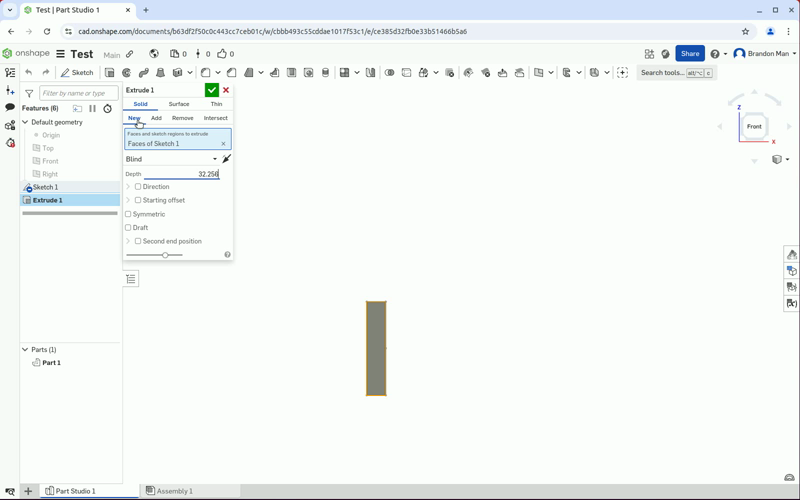
key(tab, 3)
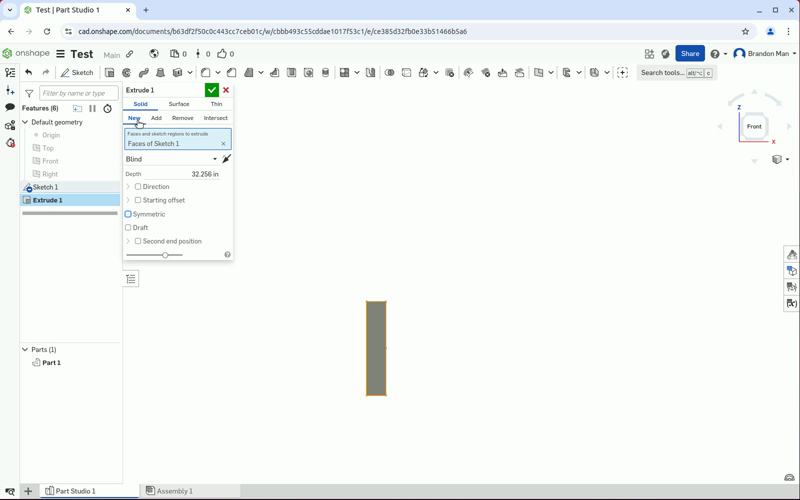
key(space)
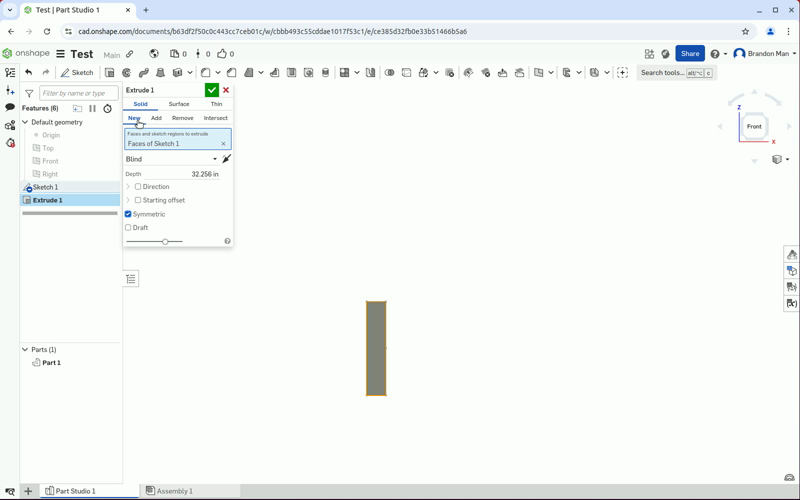
key(enter)
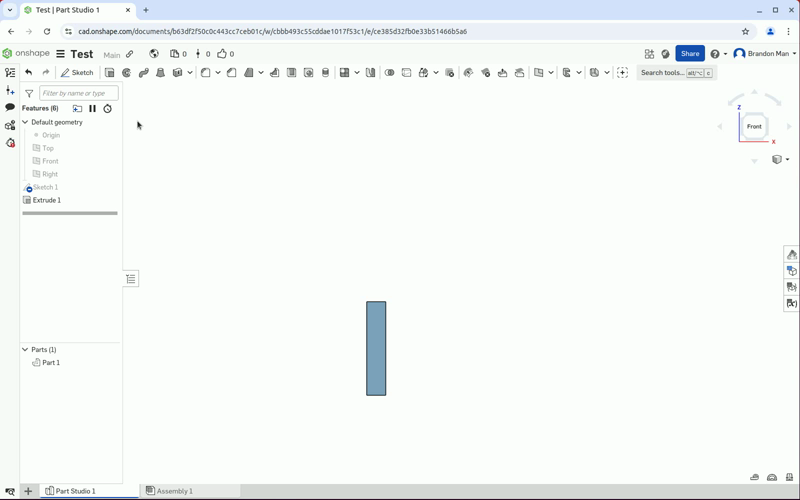
key(shift+h)
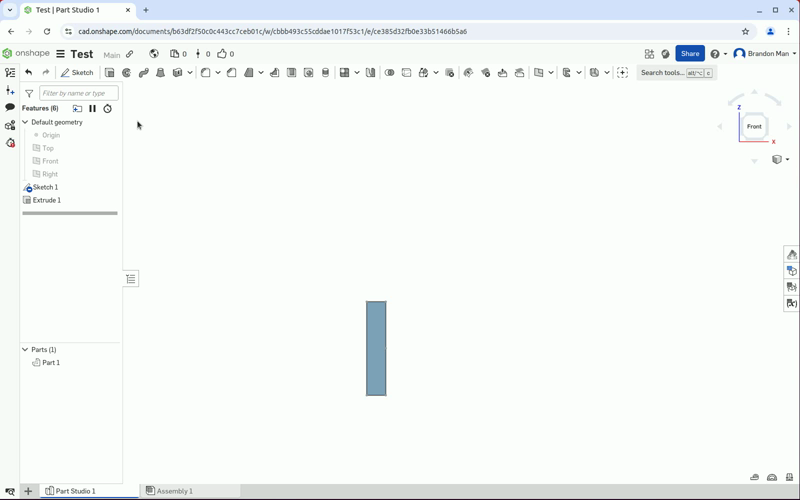
key(shift+h)
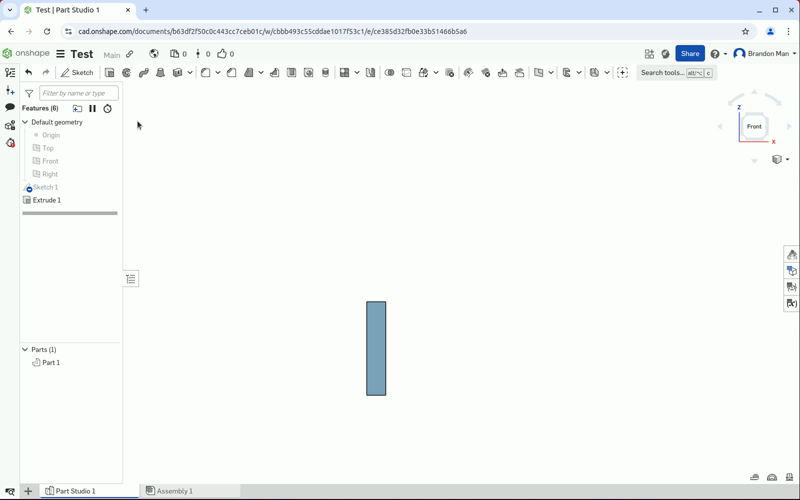
mouse_move(73, 189)
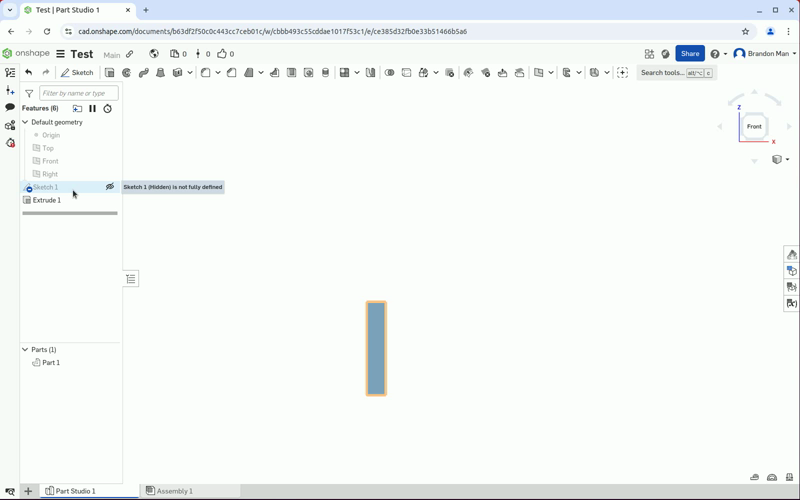
click(73, 189)
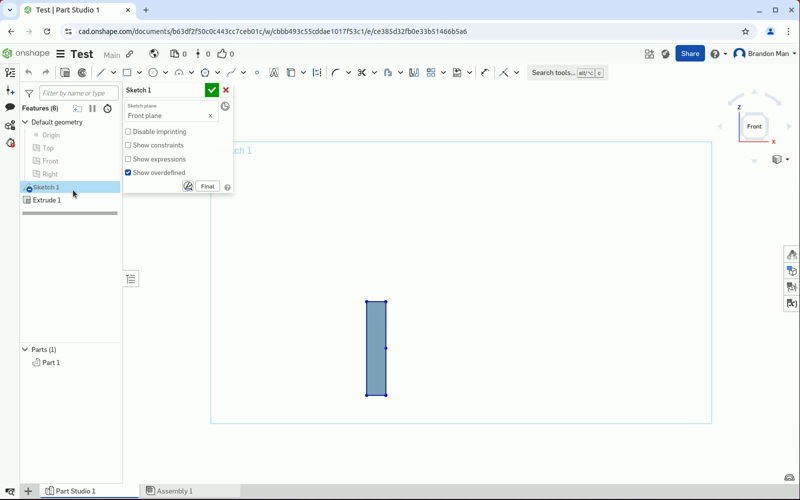
mouse_move(229, 92)
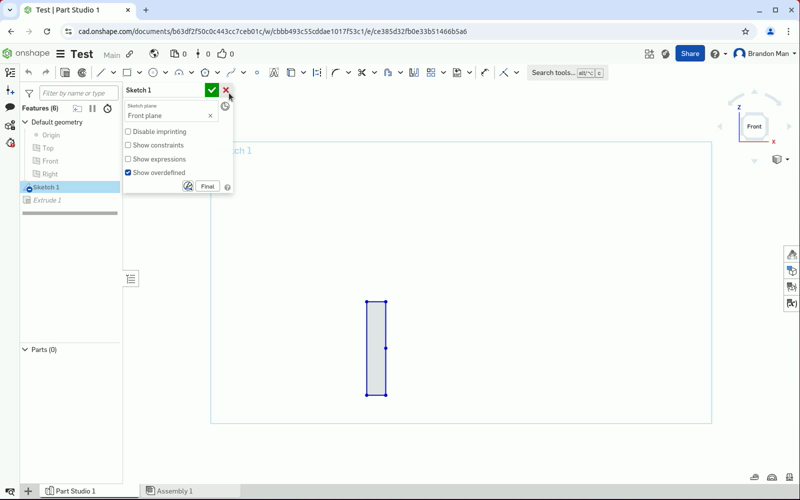
click(229, 92)
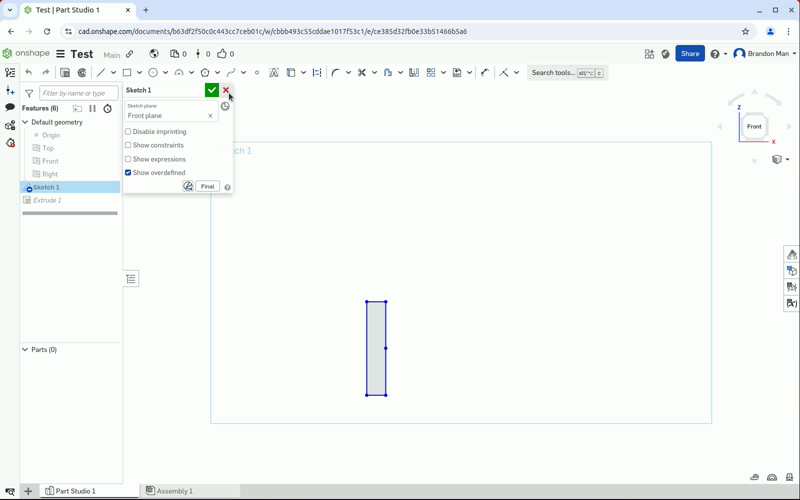
key(shift+s)
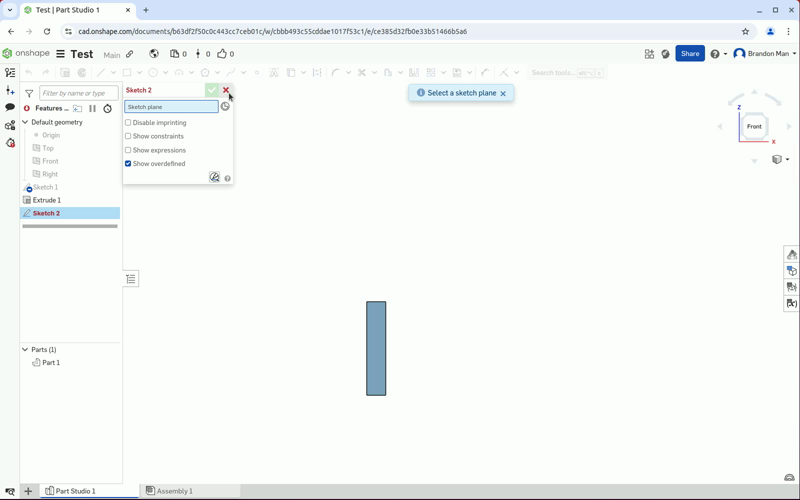
mouse_move(73, 163)
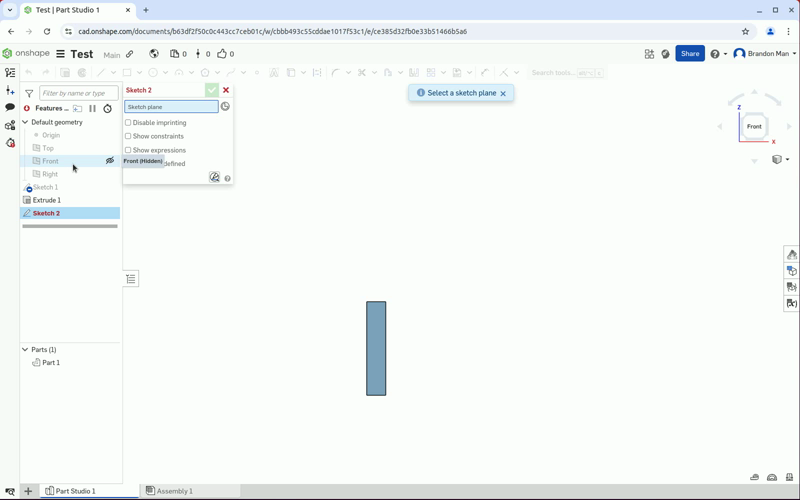
click(73, 163)
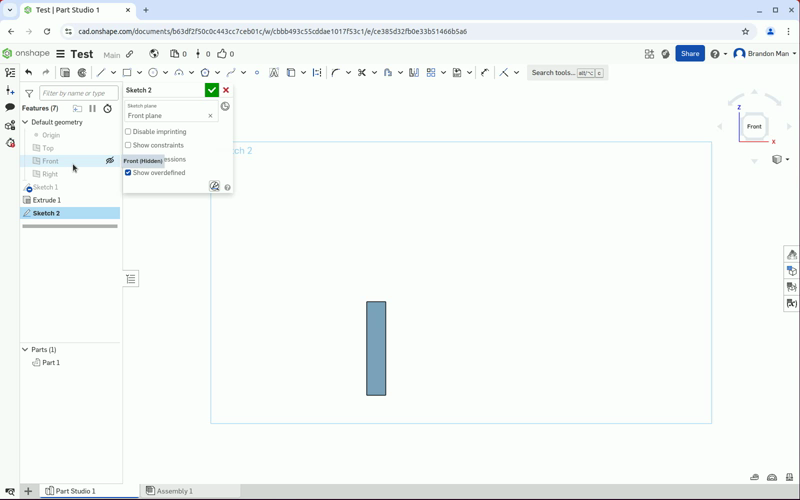
mouse_move(73, 352)
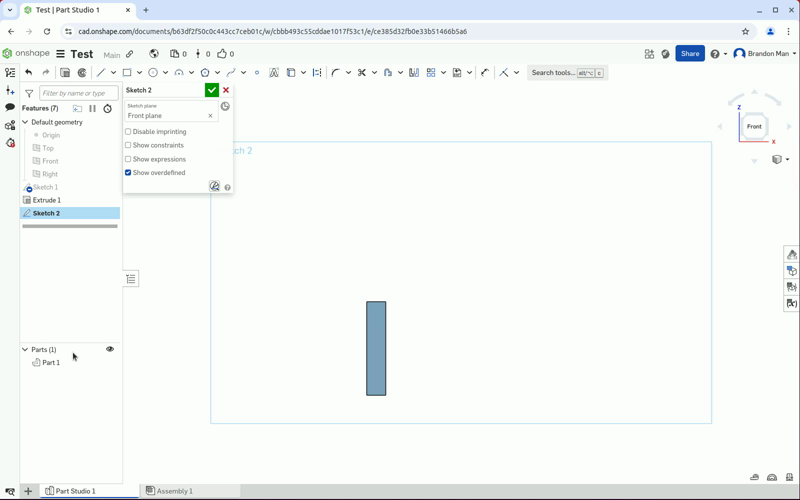
key(y)
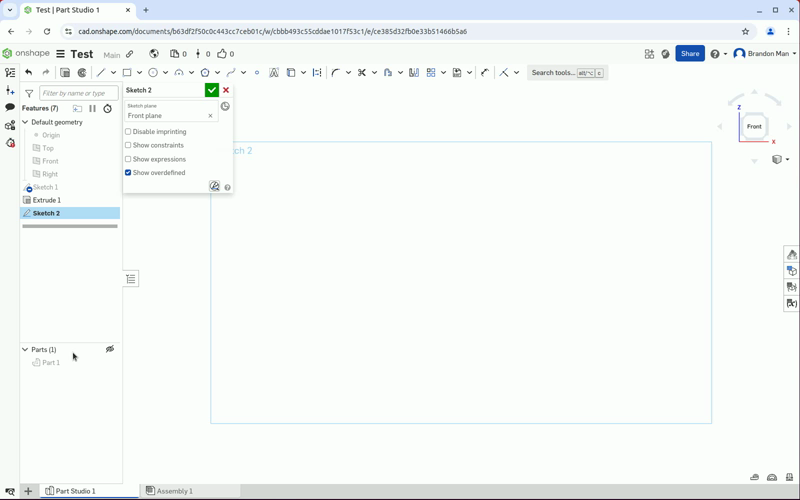
key(l)
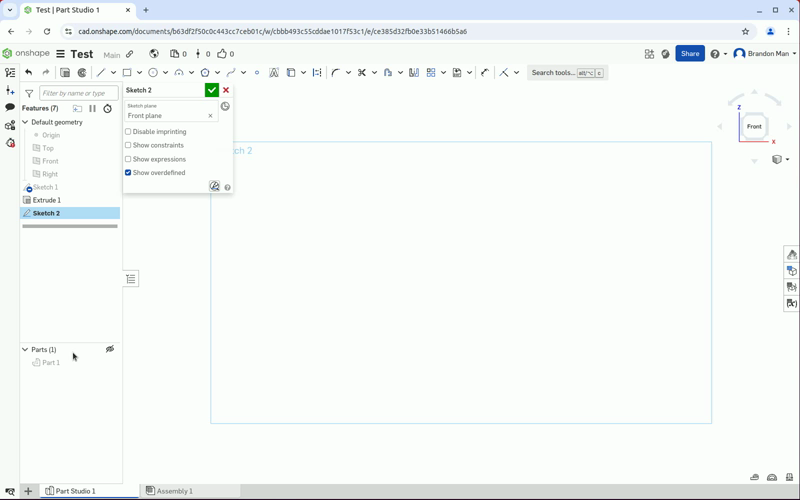
key_down(shift)
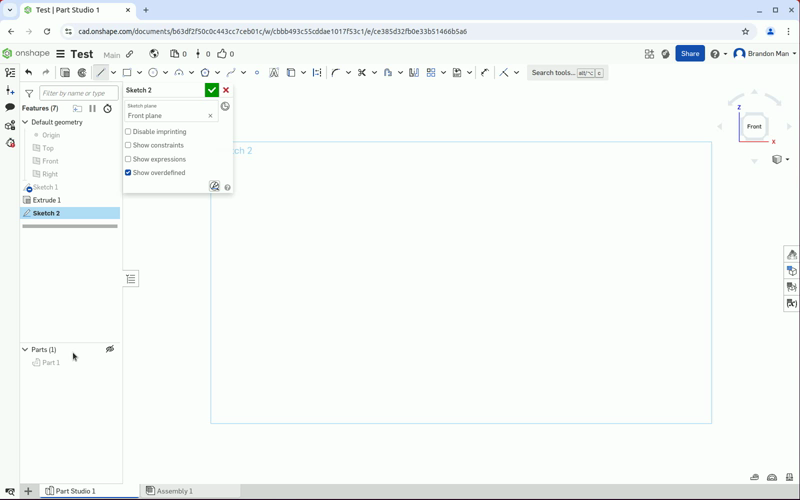
mouse_move(366, 301)
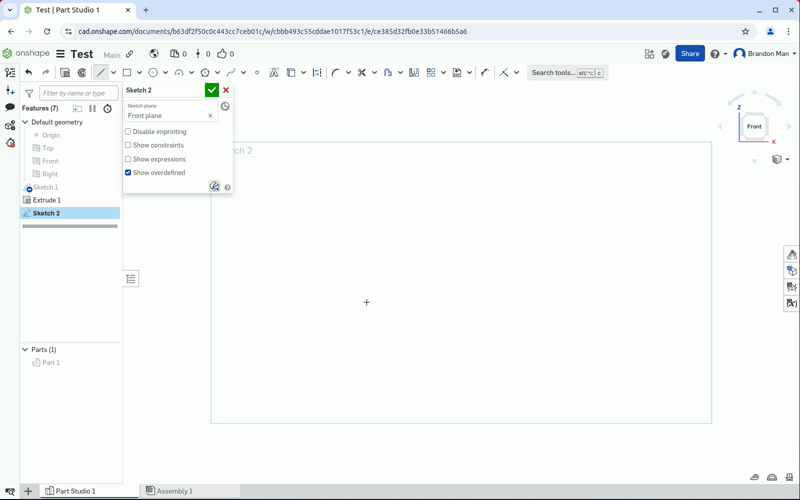
click(366, 301)
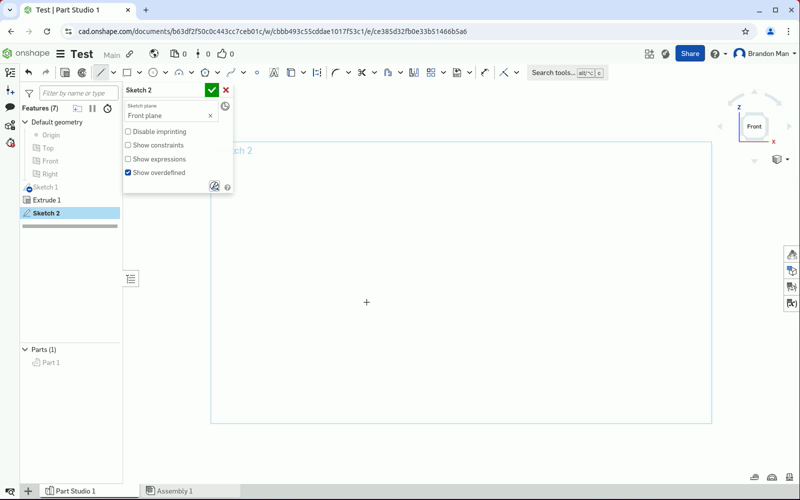
key_up(shift)
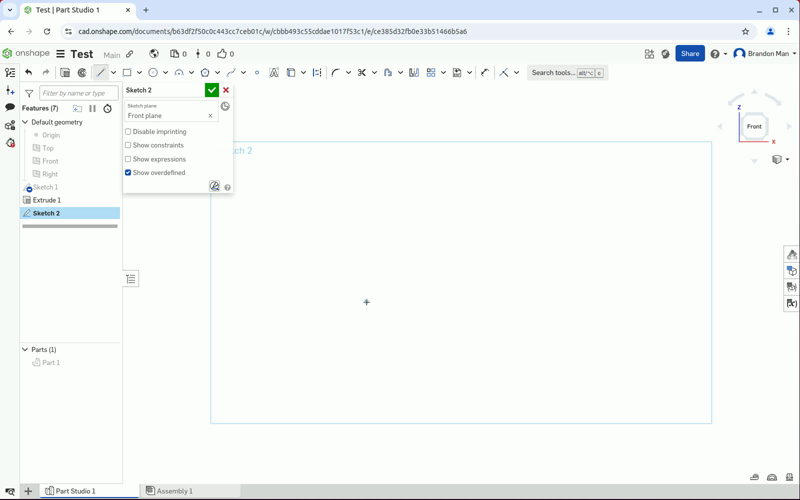
key_down(shift)
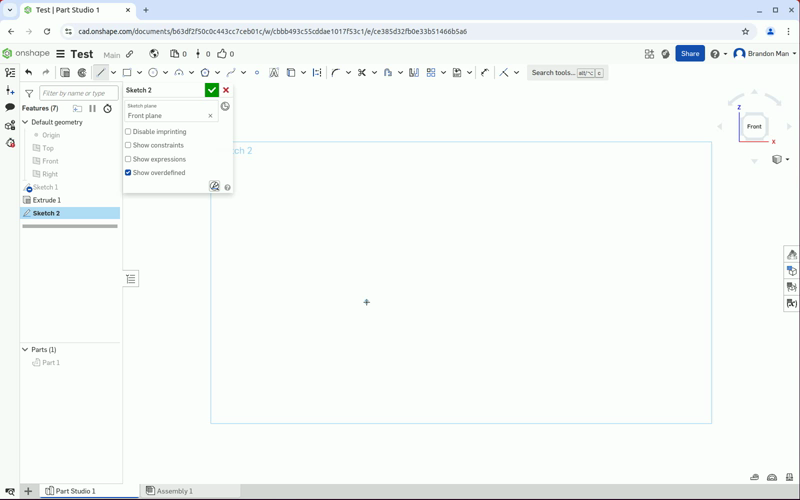
mouse_move(396, 301)
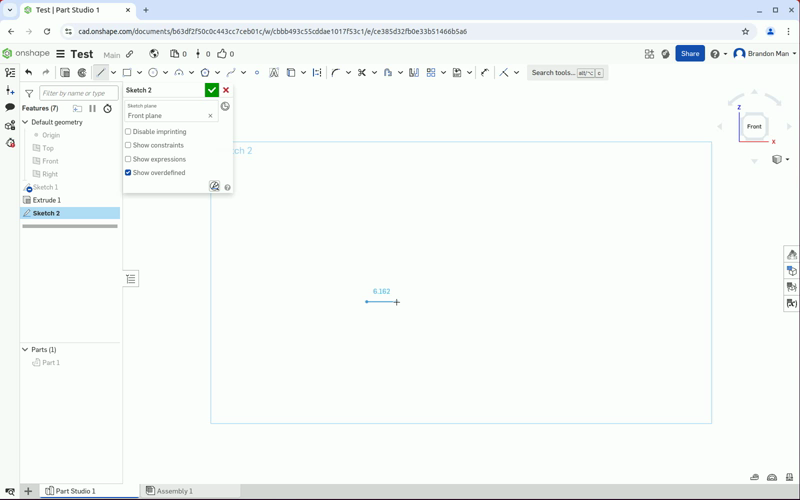
mouse_move(385, 301)
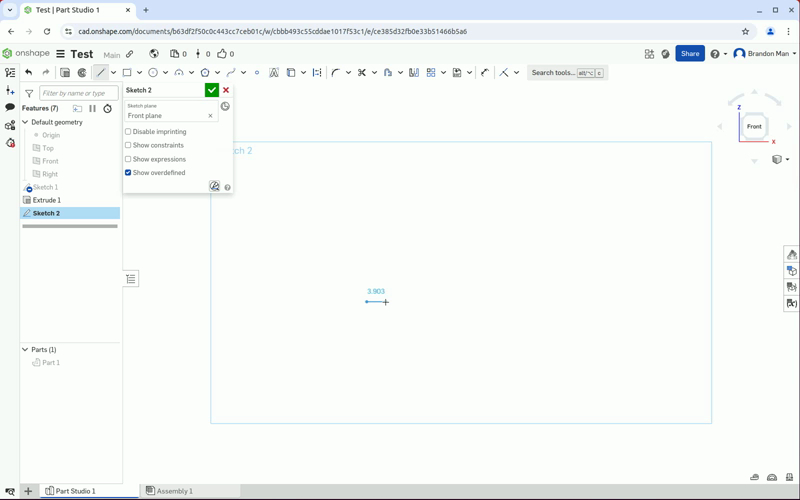
click(385, 301)
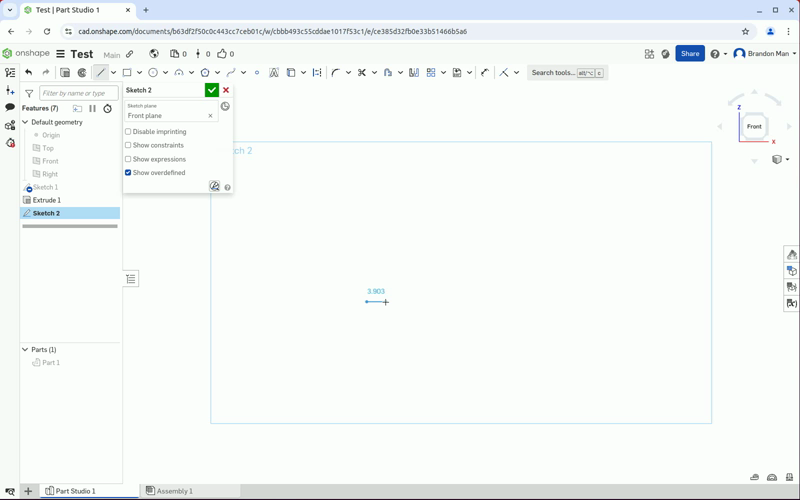
key_up(shift)
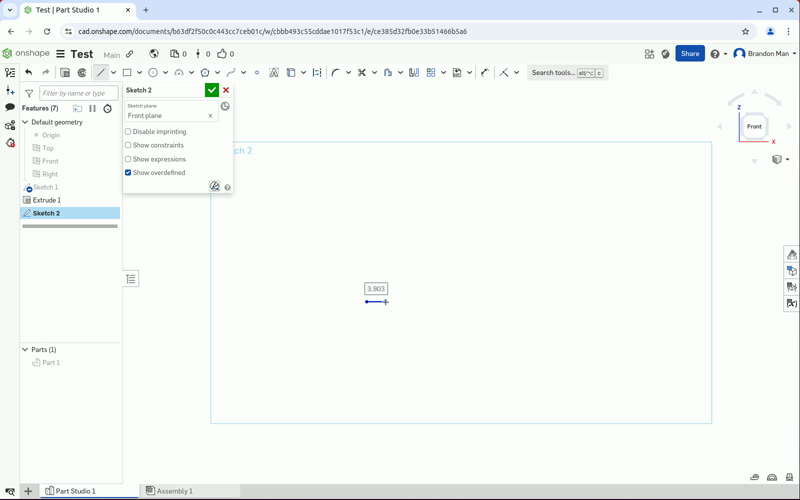
key_down(shift)
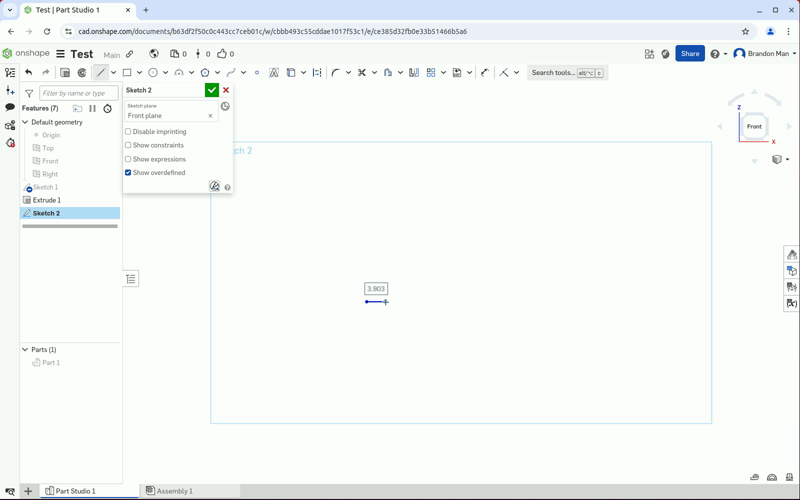
mouse_move(415, 301)
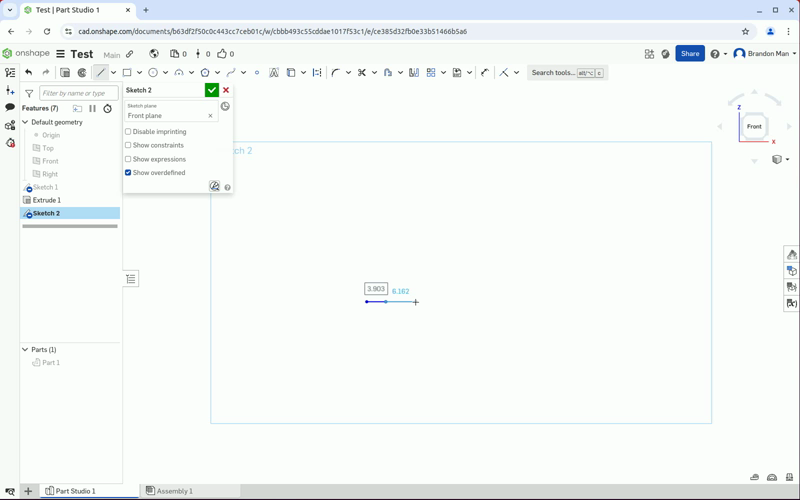
mouse_move(418, 301)
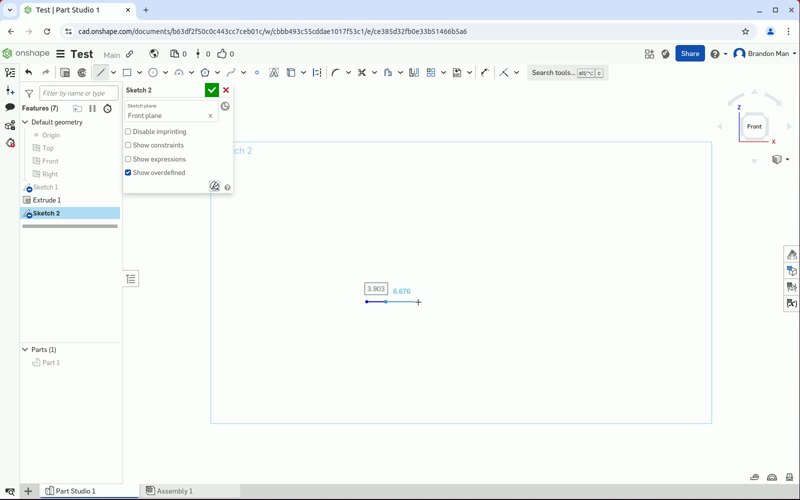
click(418, 301)
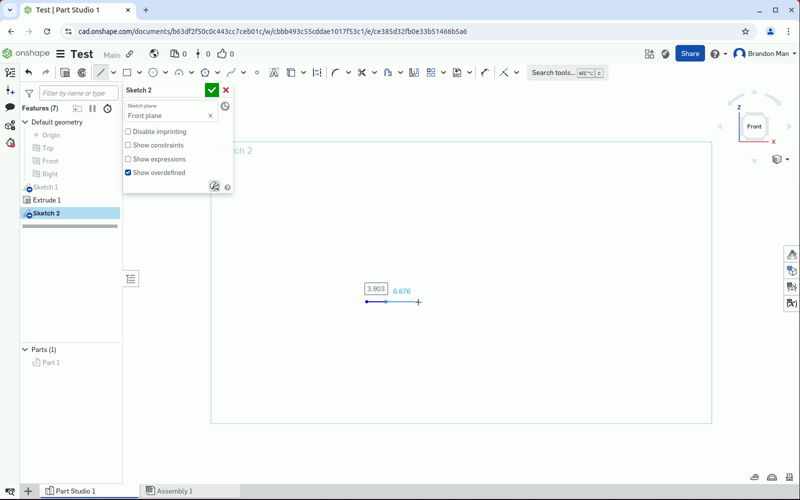
key_up(shift)
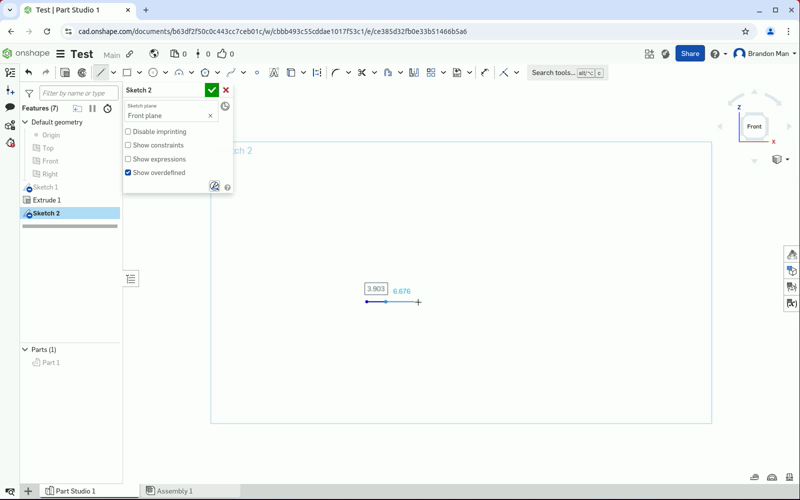
key(esc)
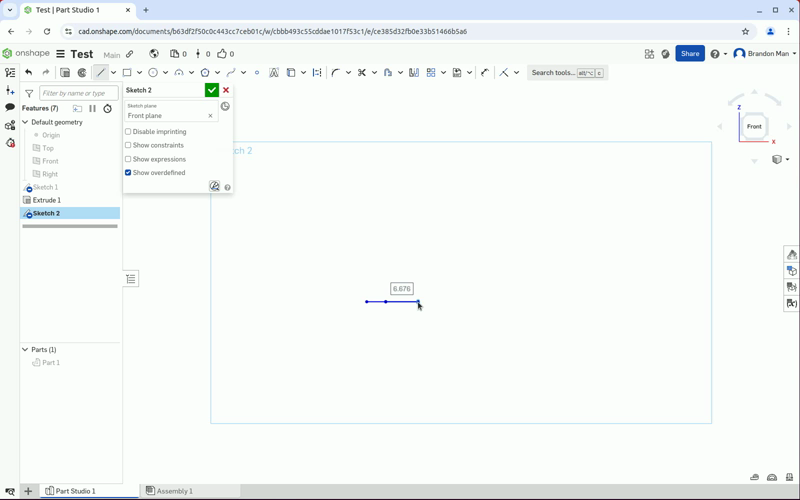
key(a)
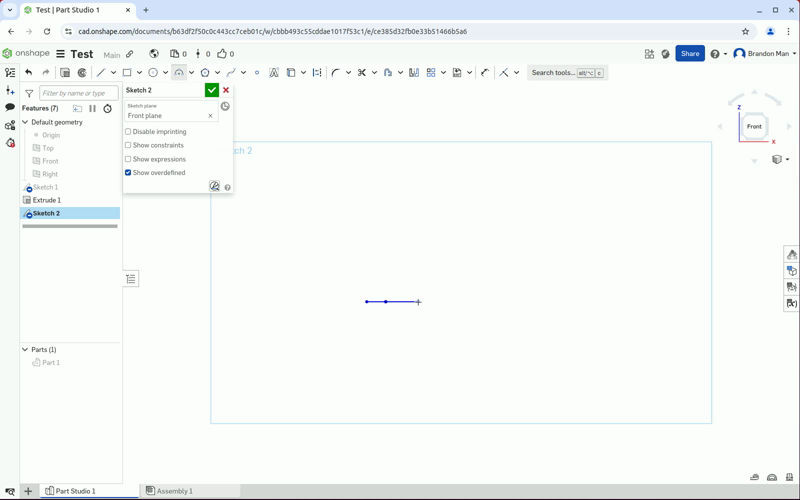
mouse_move(418, 301)
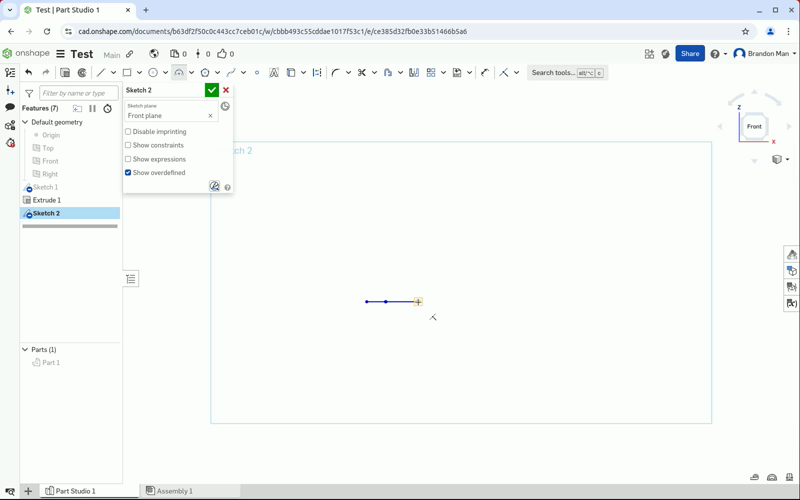
click(418, 301)
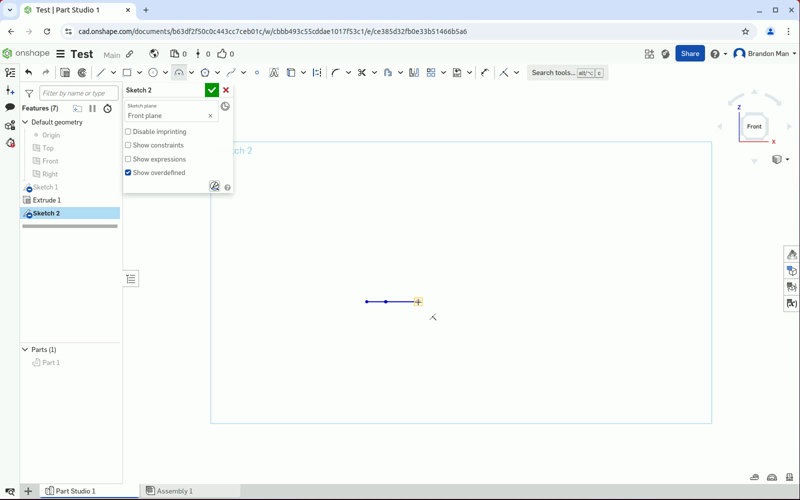
key_down(shift)
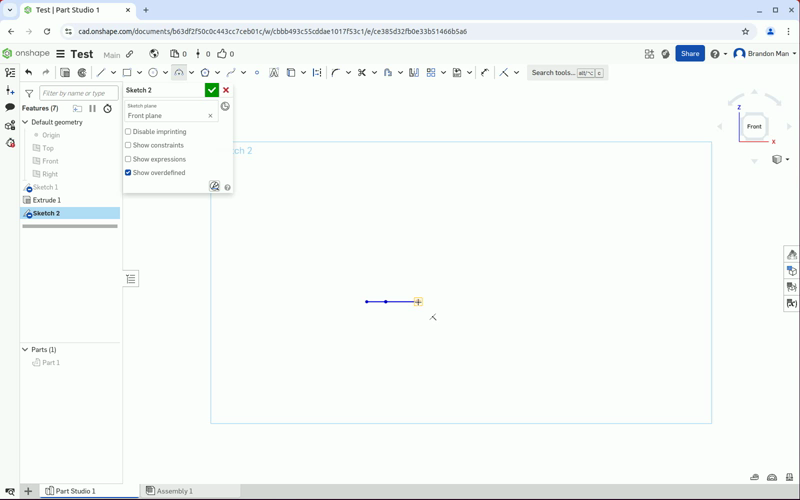
mouse_move(414, 282)
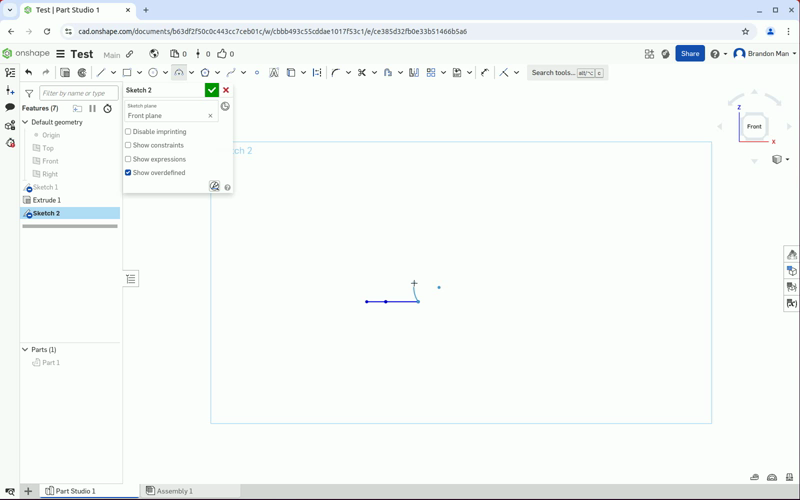
click(414, 282)
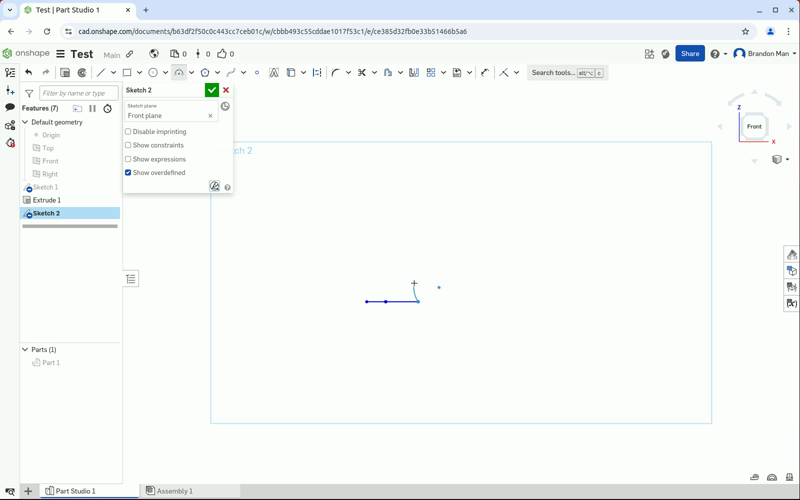
mouse_move(415, 292)
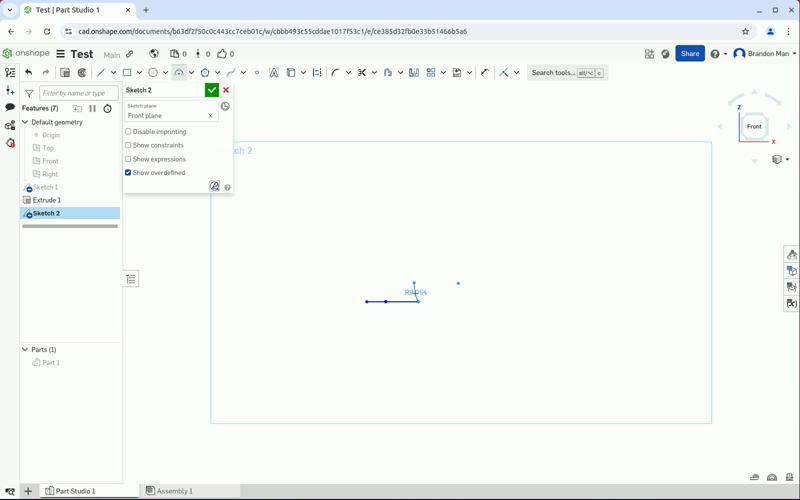
click(415, 292)
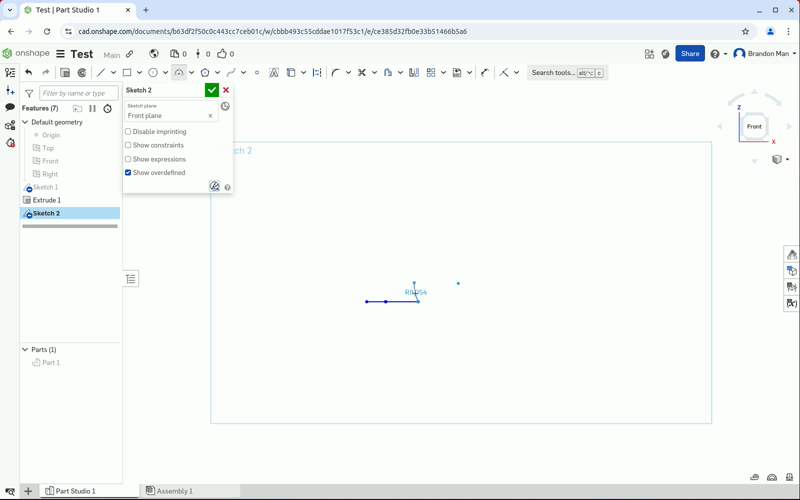
key_up(shift)
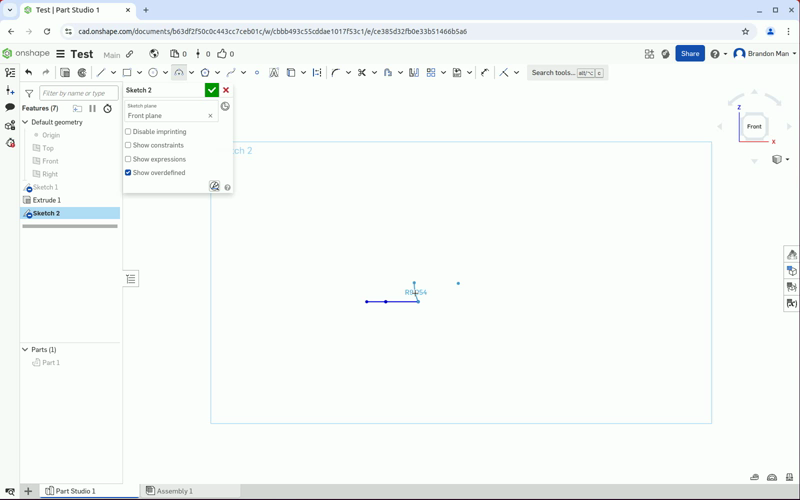
key(esc)
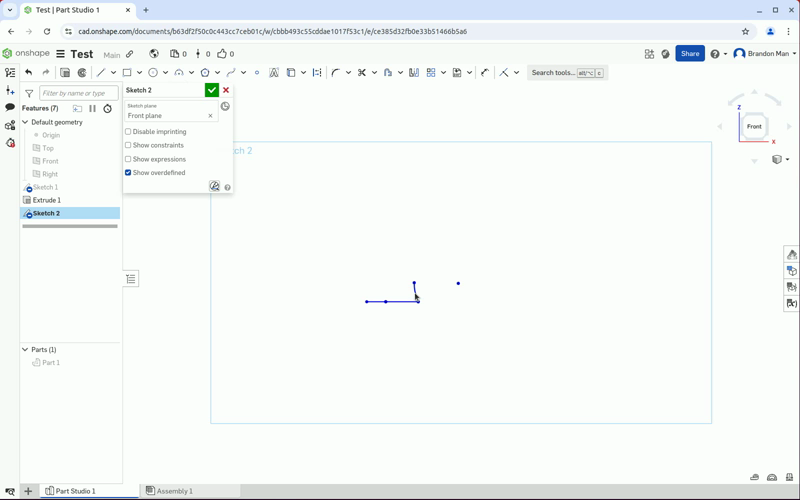
key(l)
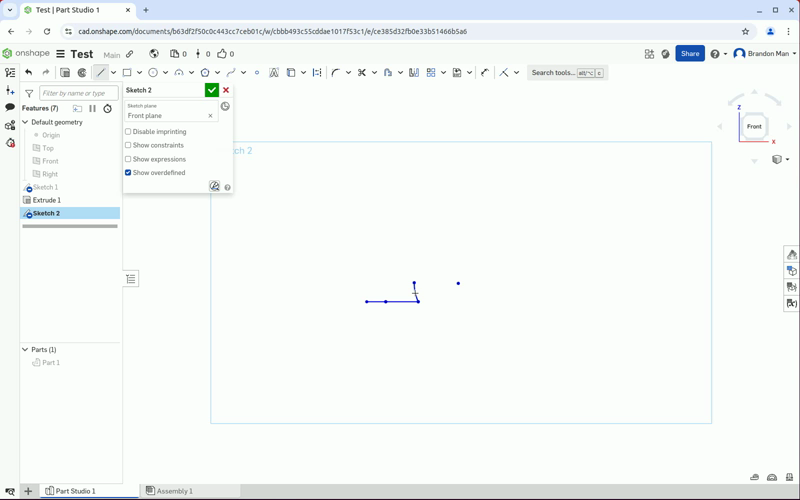
mouse_move(414, 282)
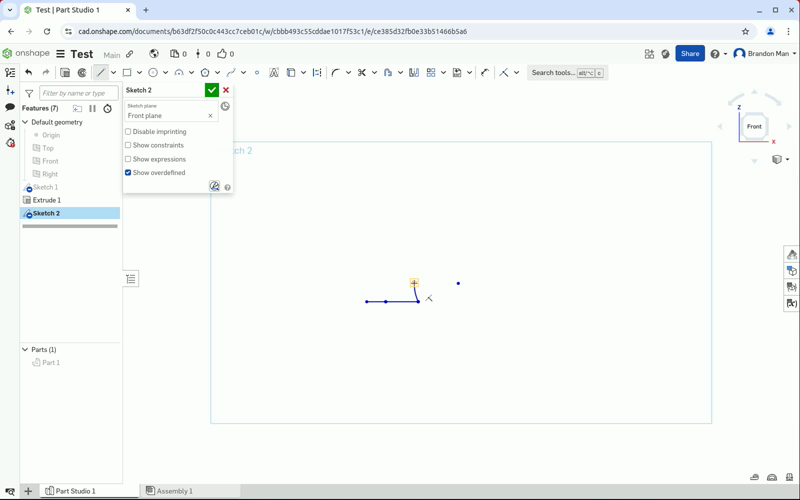
click(414, 282)
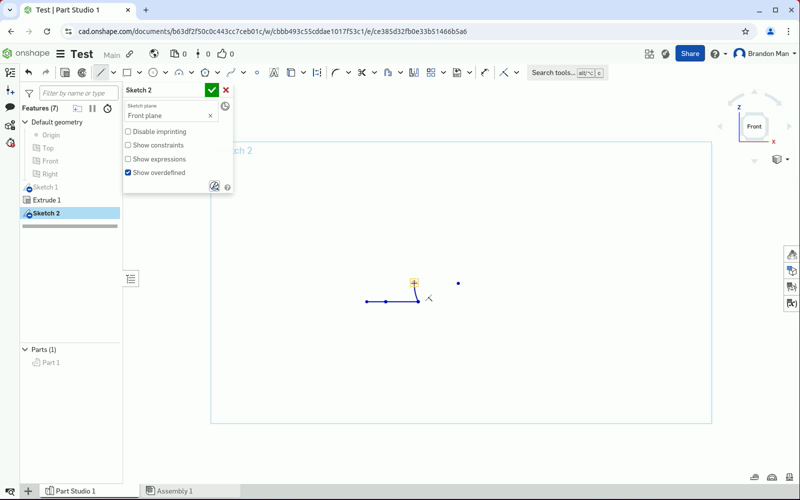
key_down(shift)
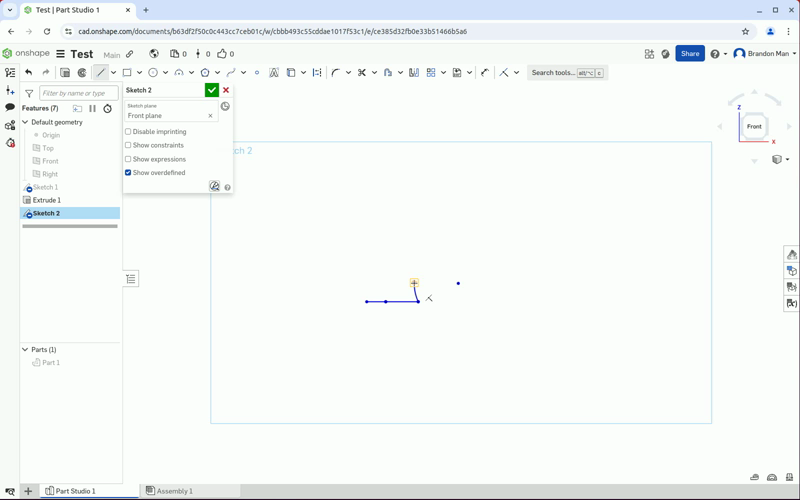
mouse_move(444, 282)
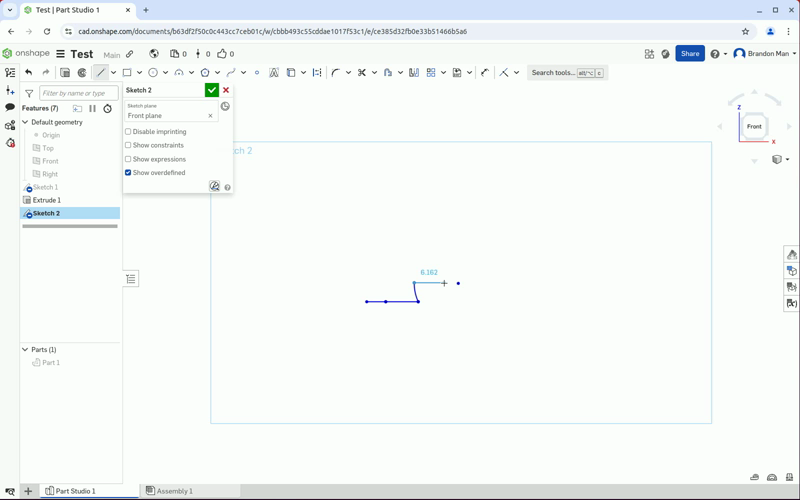
mouse_move(366, 282)
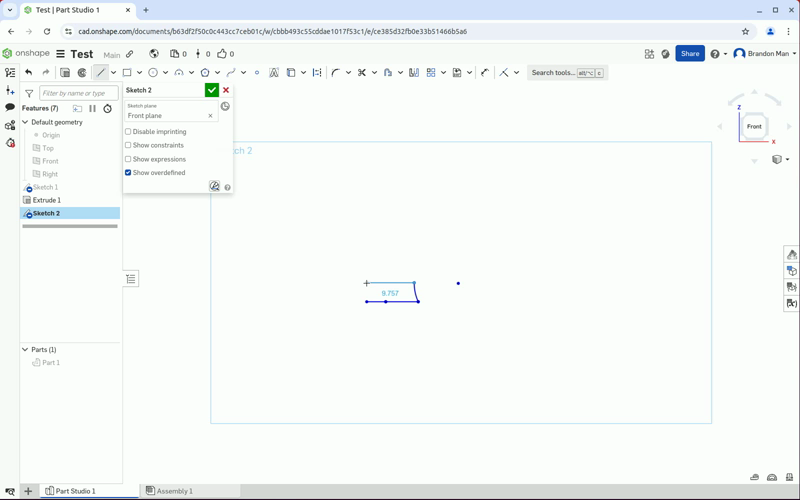
click(366, 282)
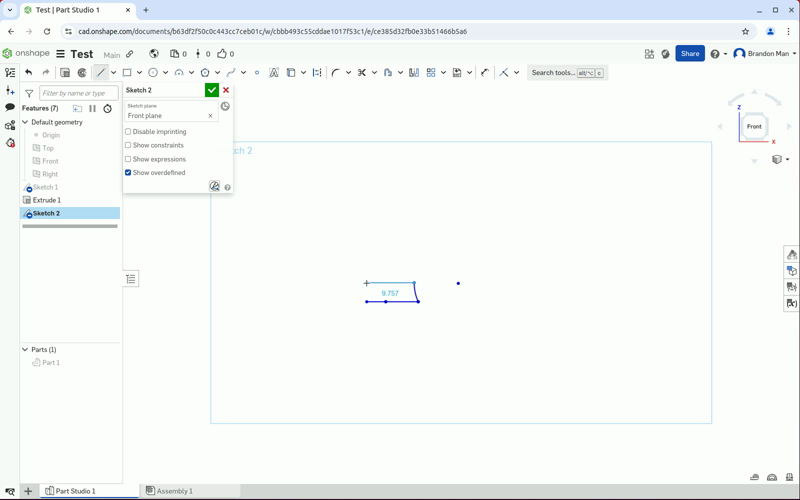
key_up(shift)
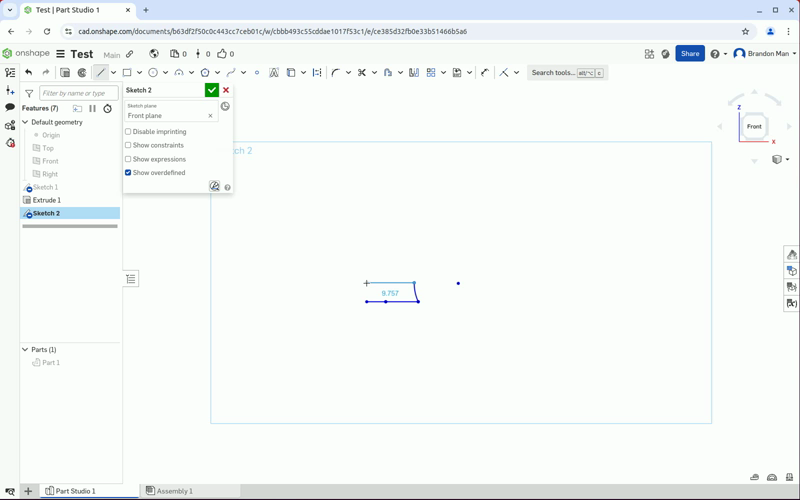
mouse_move(396, 282)
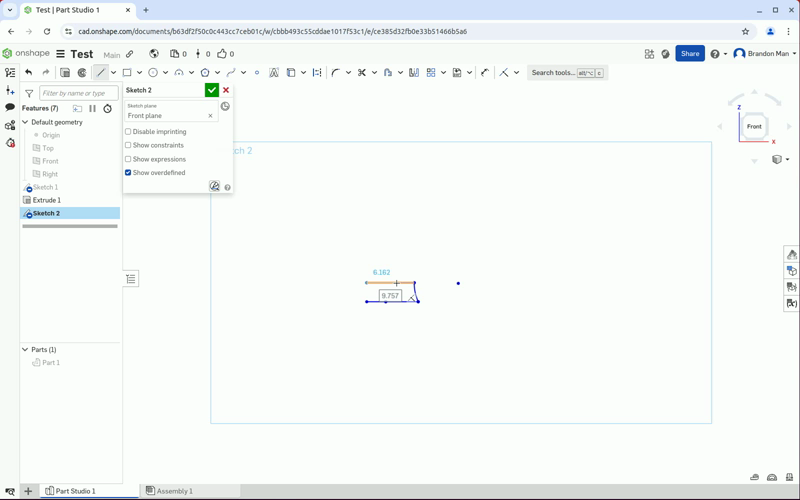
key_down(shift)
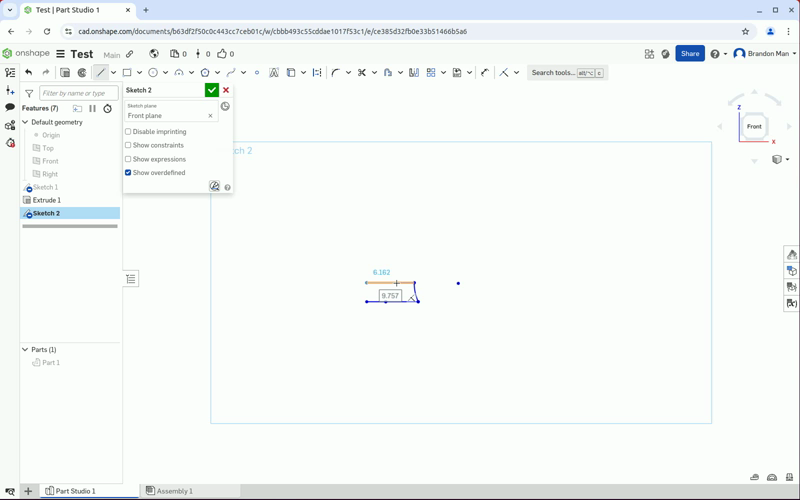
mouse_move(366, 301)
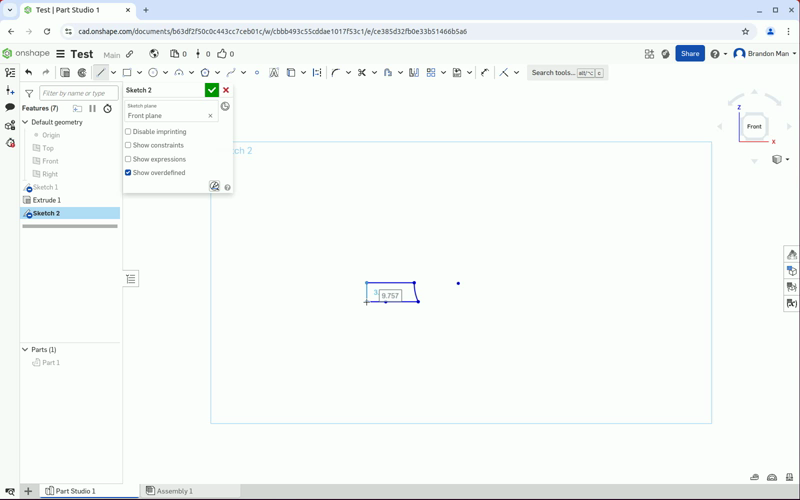
key_up(shift)
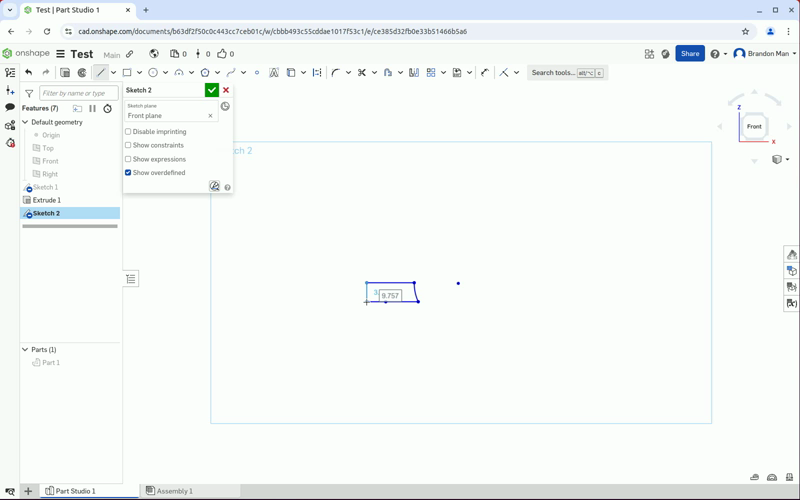
click(366, 301)
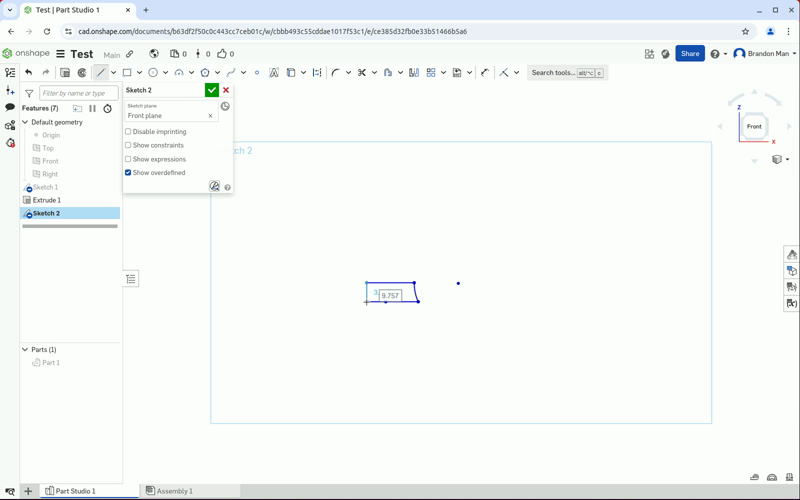
key(esc)
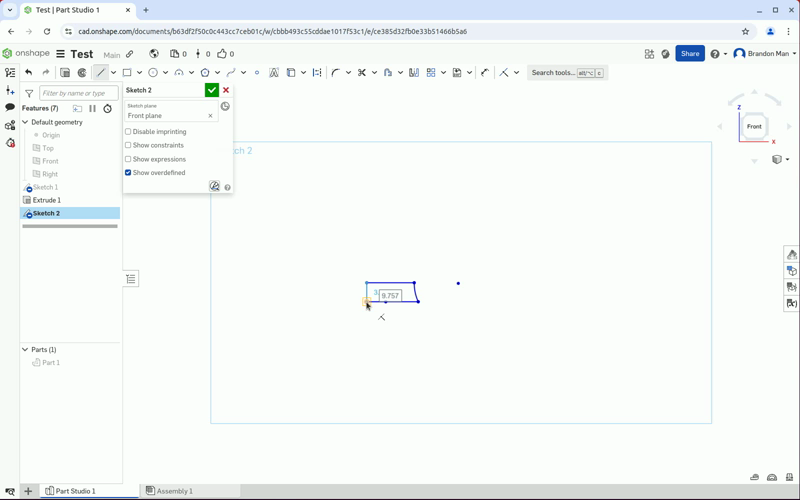
mouse_move(405, 298)
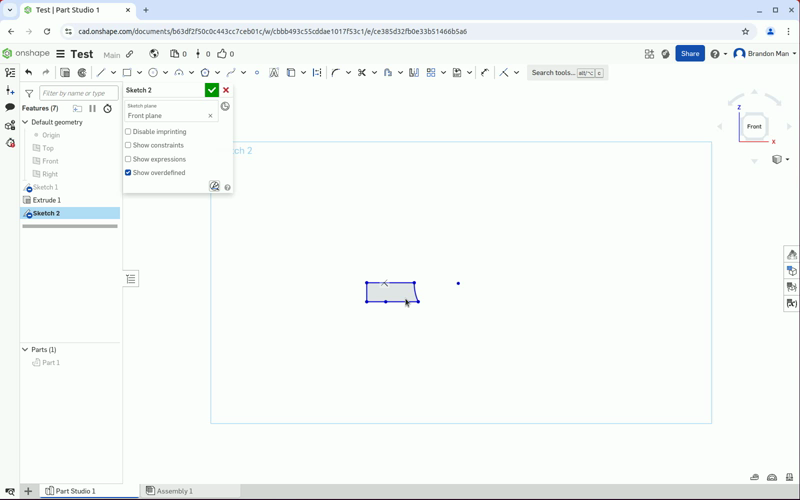
scroll(6)
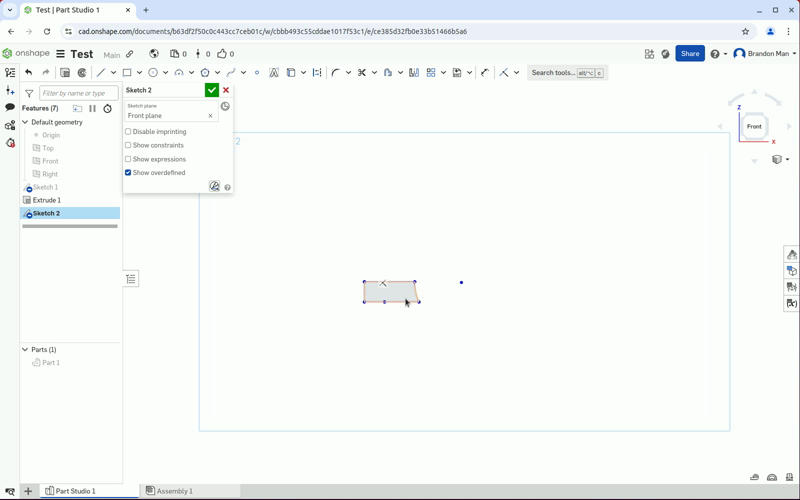
scroll(6)
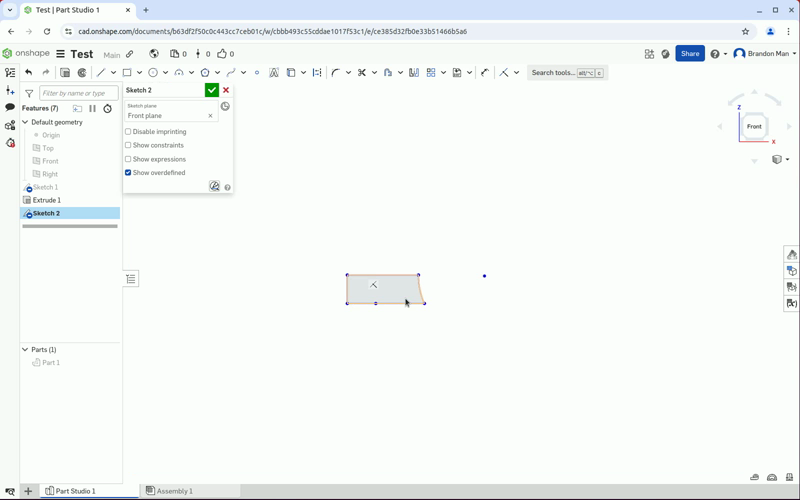
scroll(6)
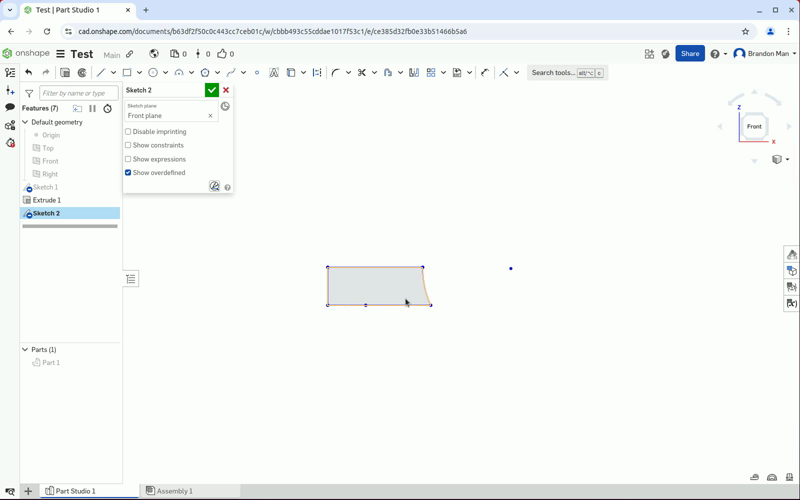
scroll(6)
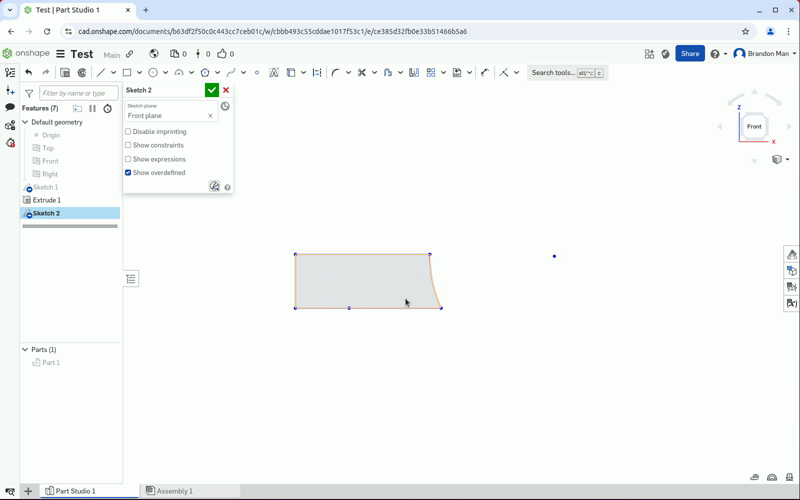
scroll(6)
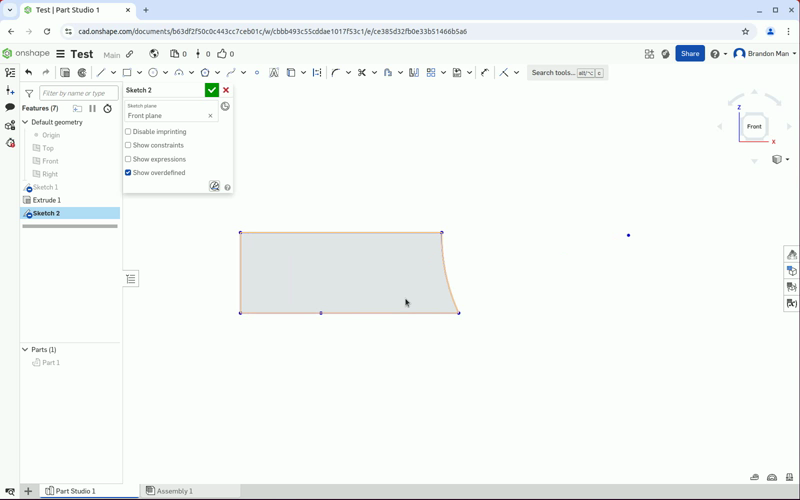
scroll(6)
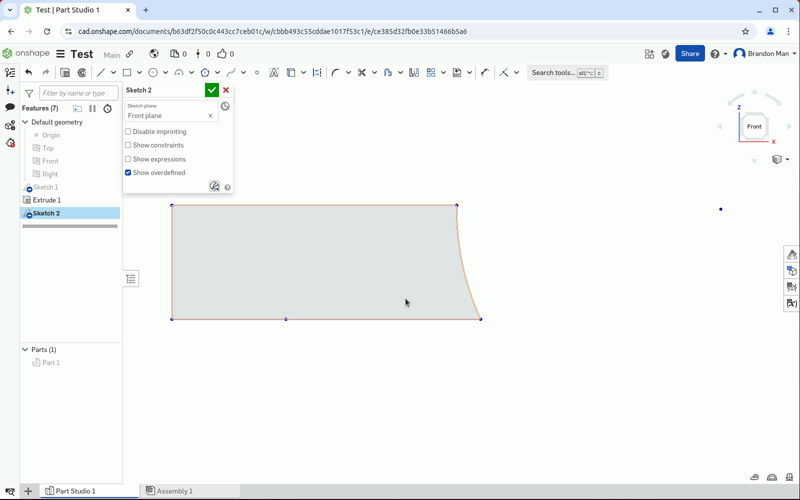
scroll(6)
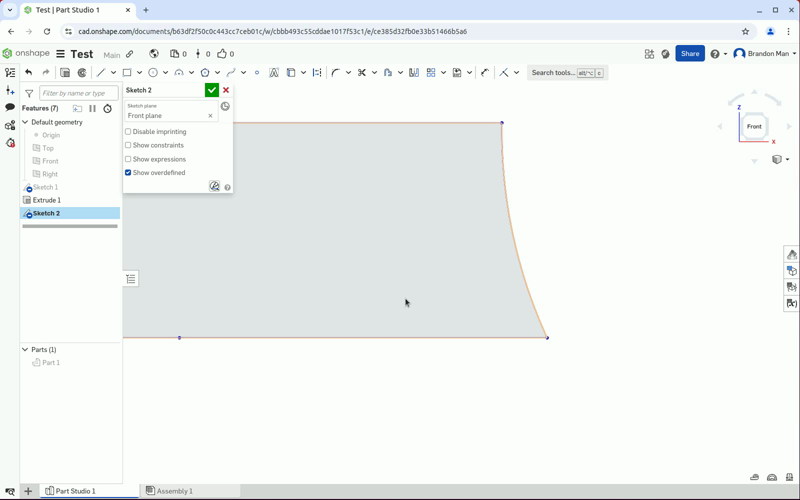
click(405, 298)
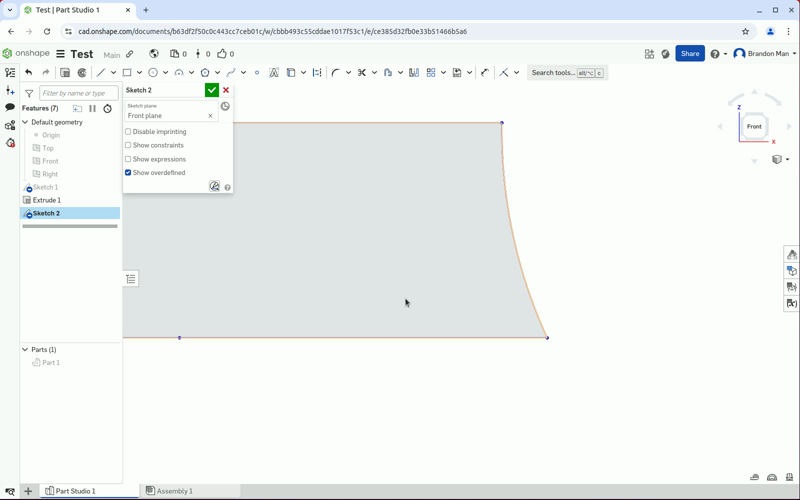
scroll(-6)
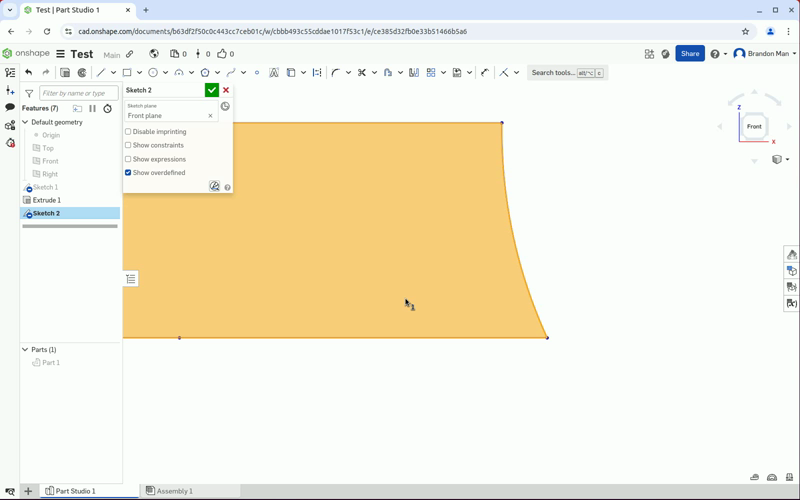
scroll(-6)
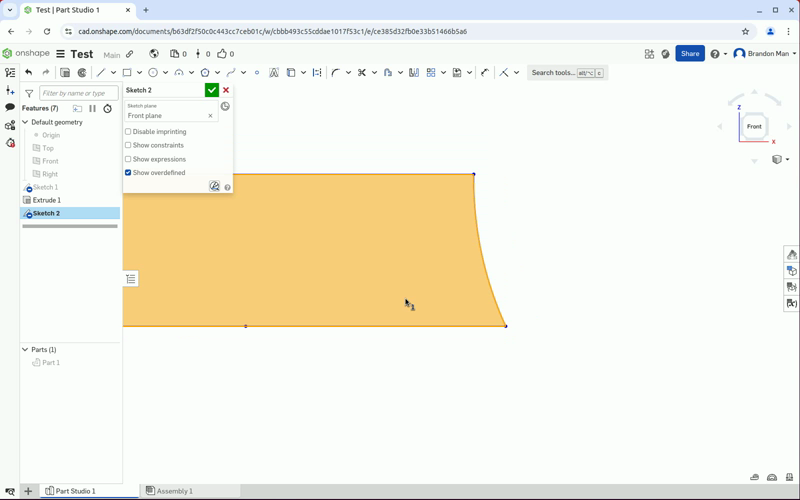
scroll(-6)
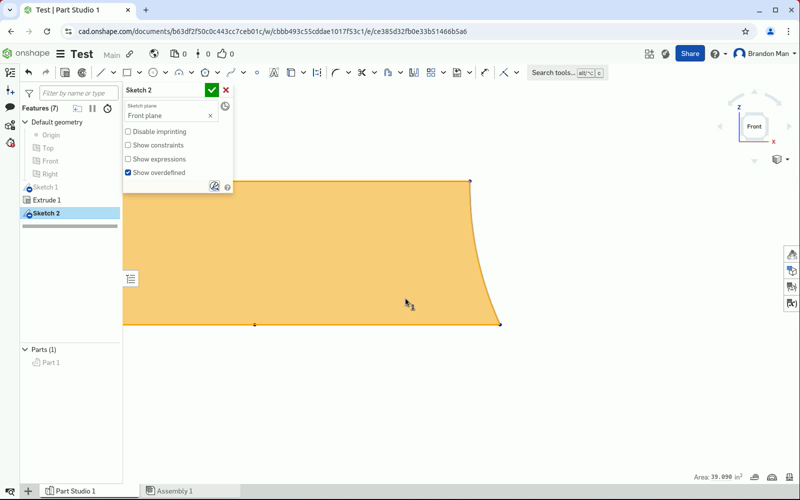
scroll(-6)
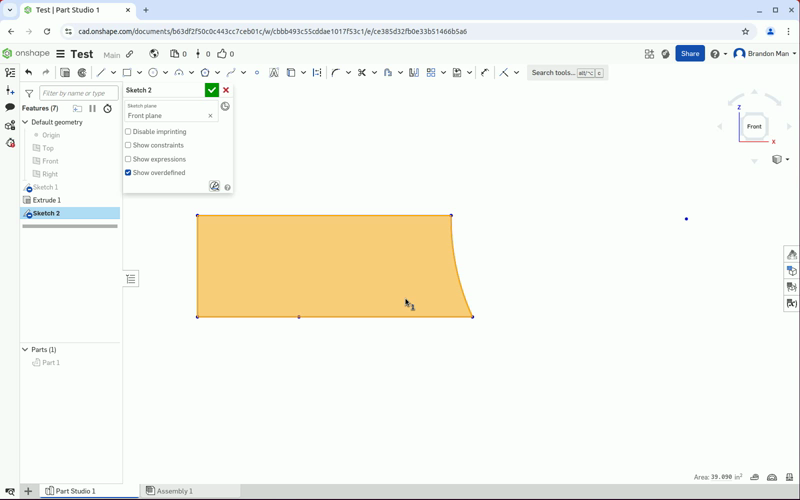
scroll(-6)
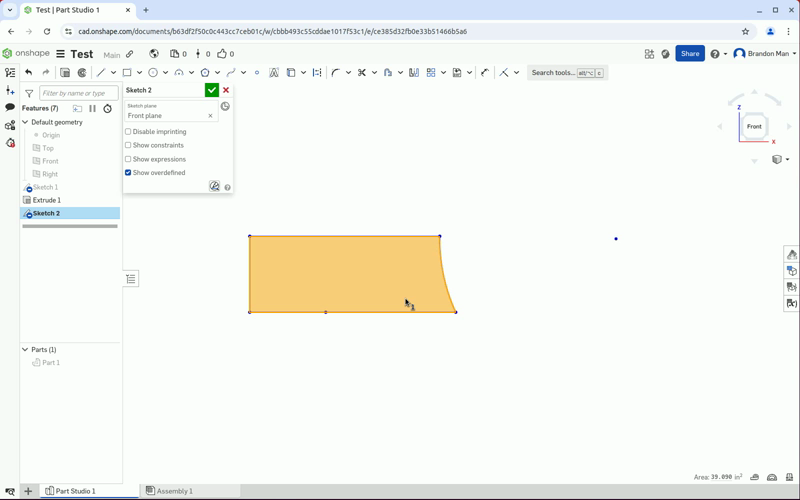
scroll(-6)
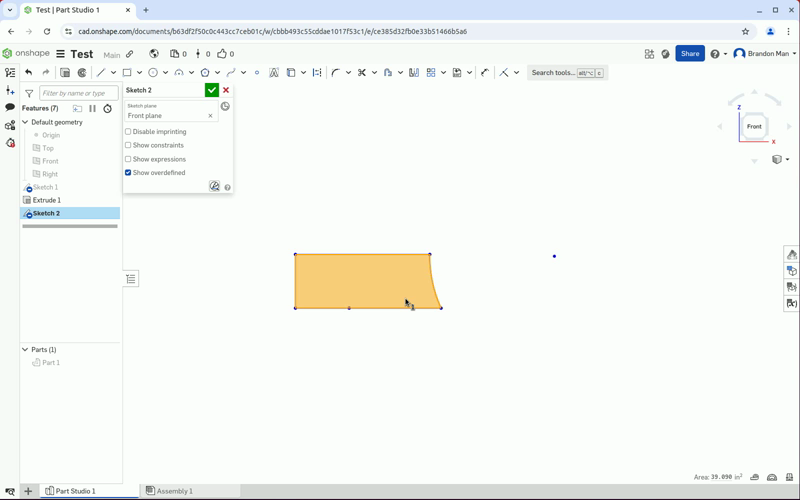
scroll(-6)
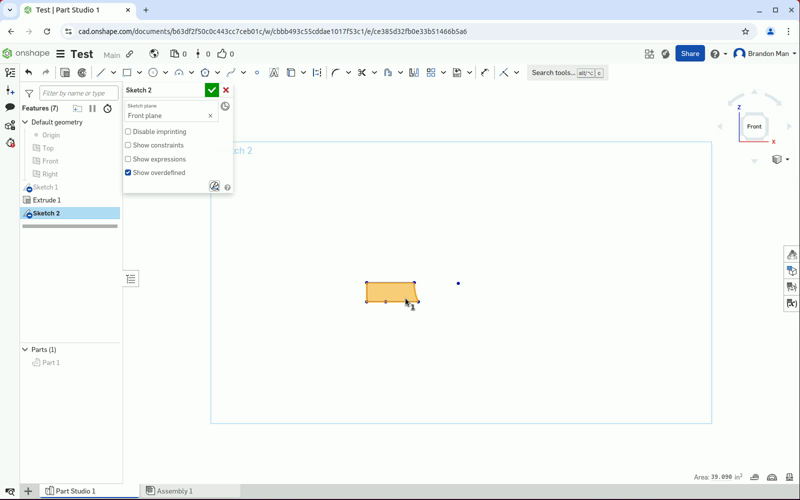
mouse_move(73, 352)
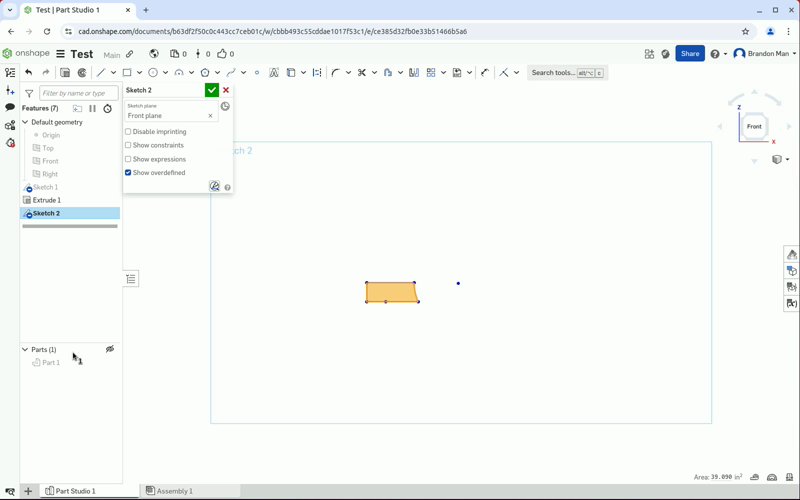
key(shift+y)
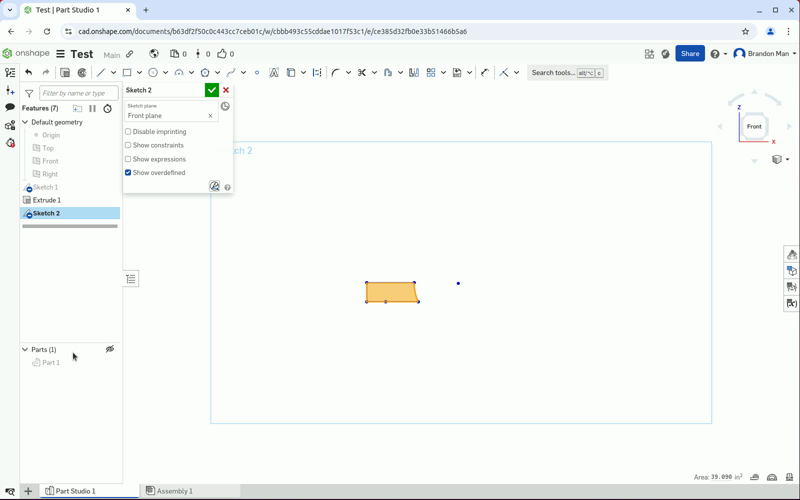
key(shift+e)
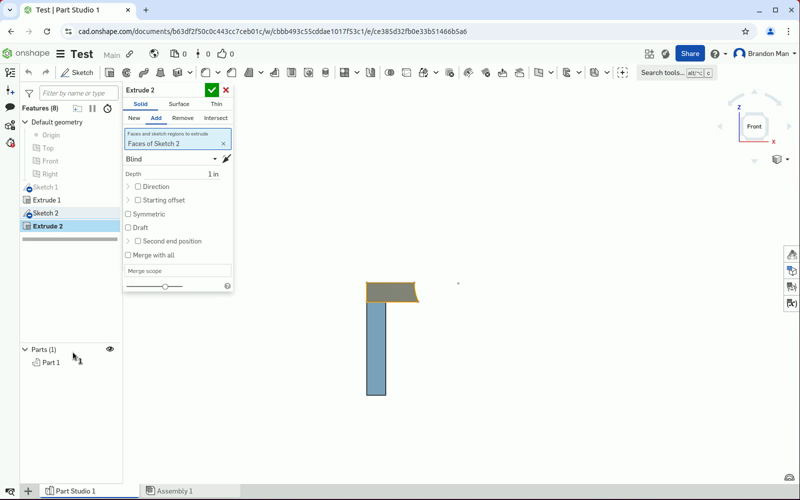
mouse_move(143, 106)
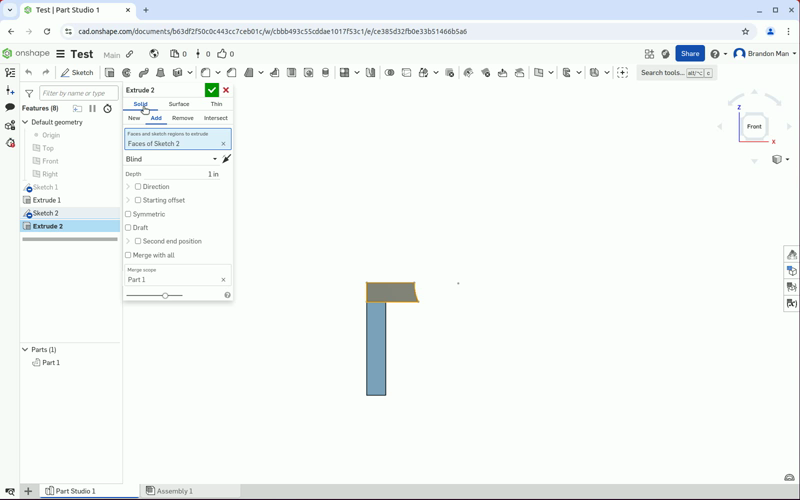
click(143, 106)
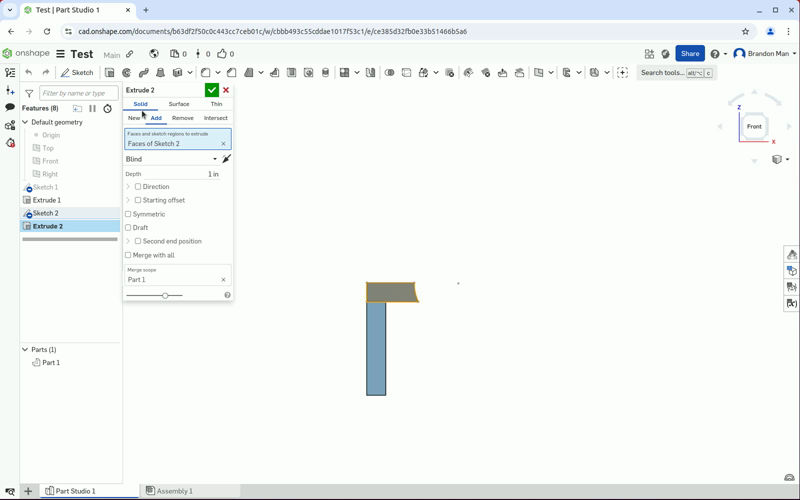
mouse_move(137, 120)
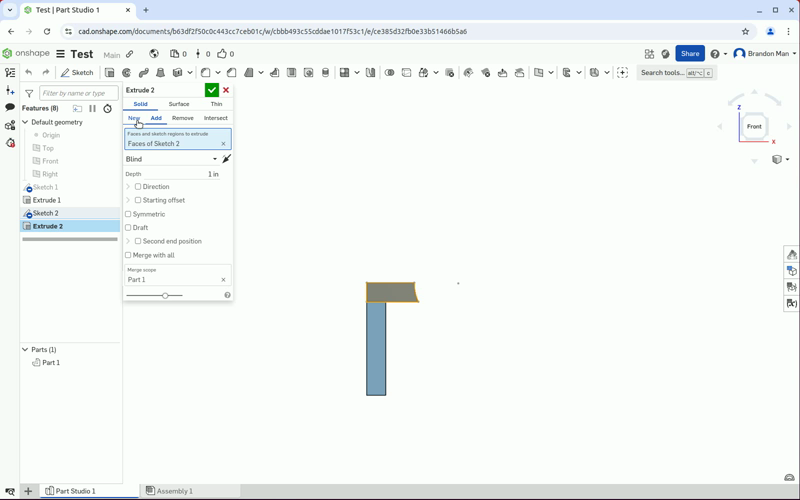
click(137, 120)
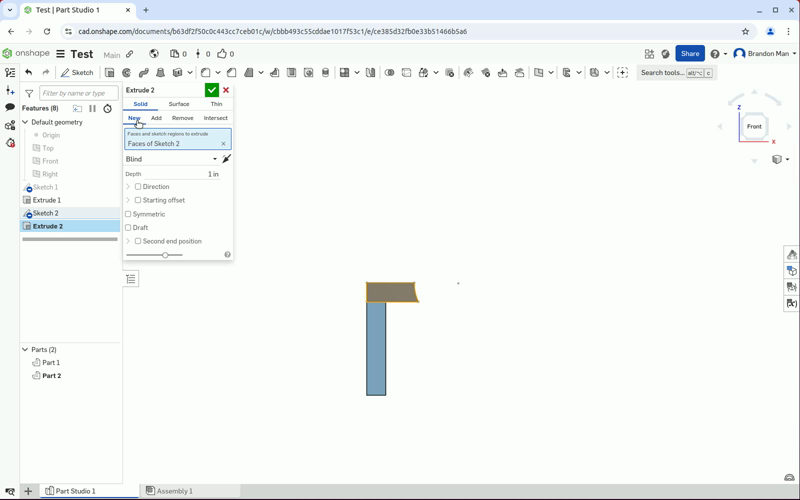
key(tab, 4)
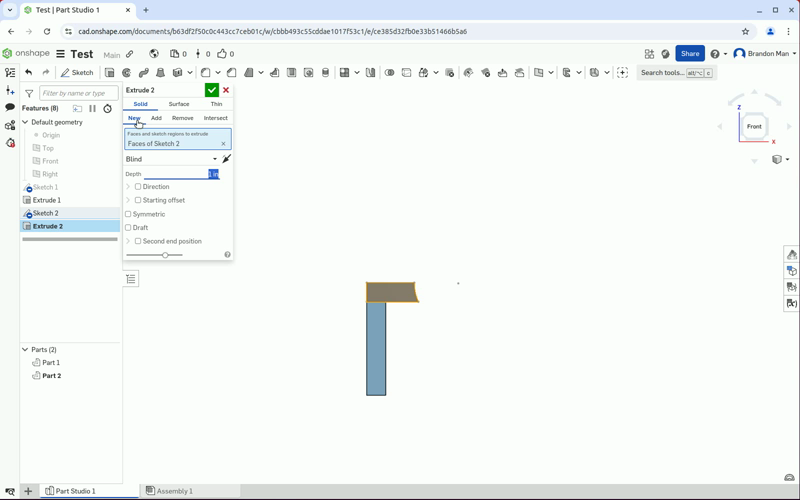
text(32.256)
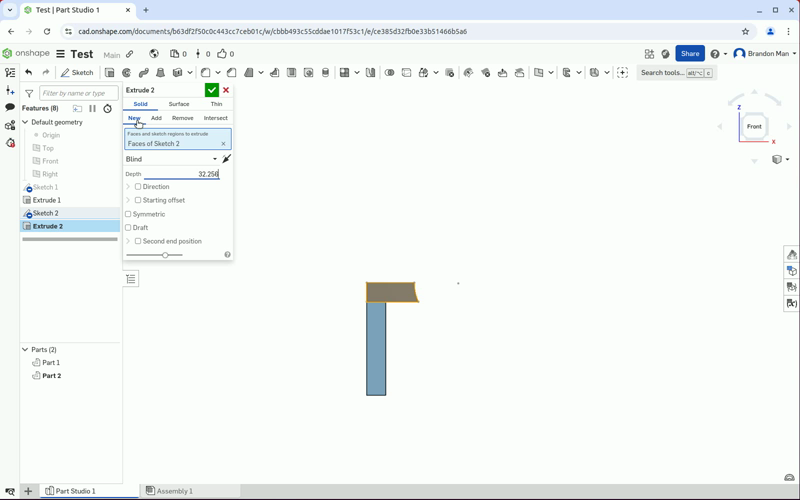
key(tab, 3)
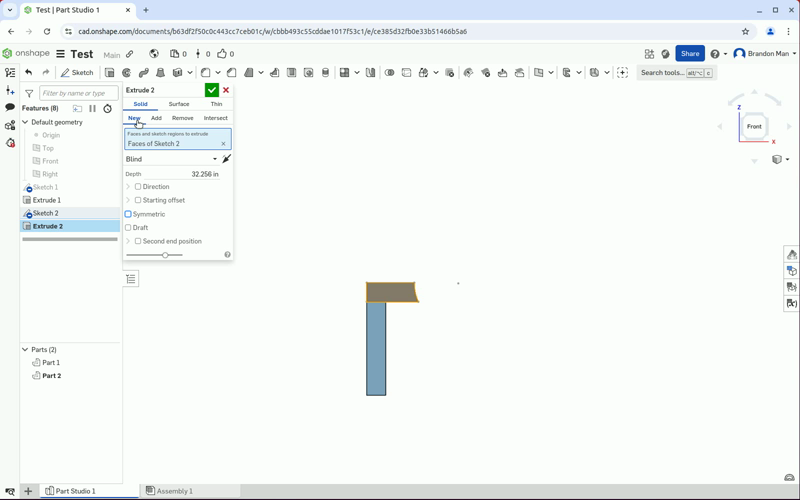
key(space)
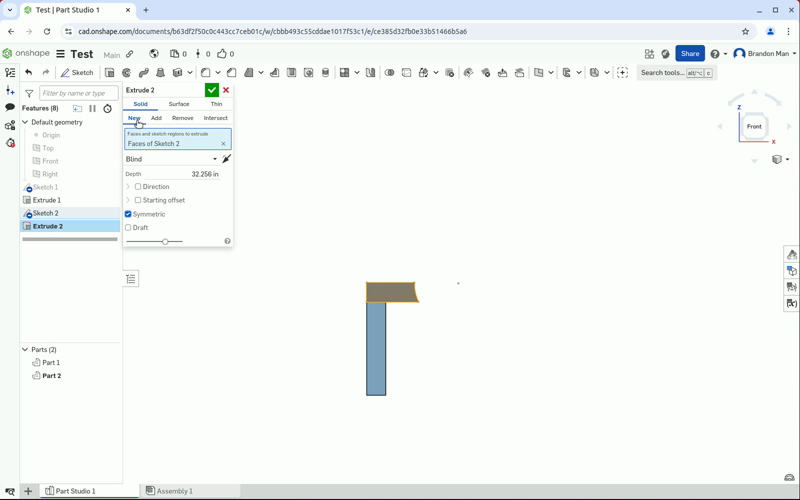
key(enter)
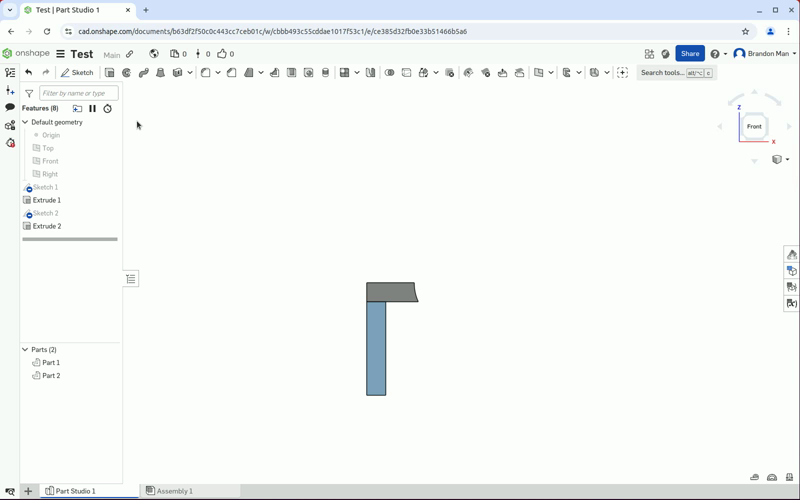
key(shift+h)
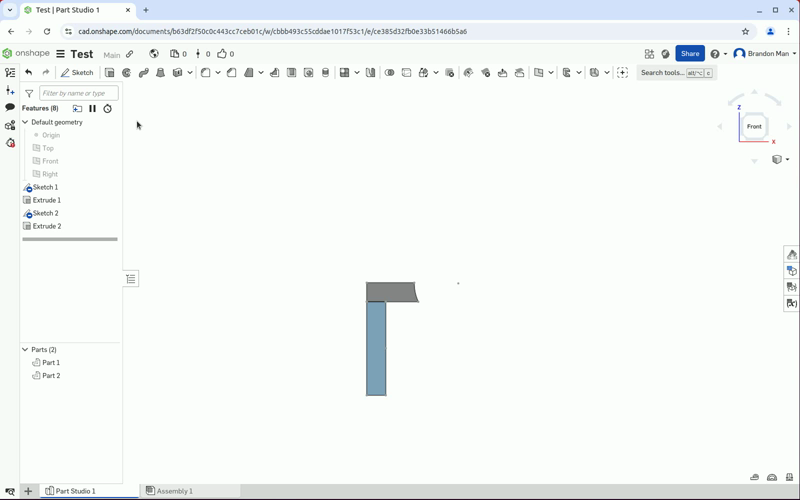
key(shift+h)
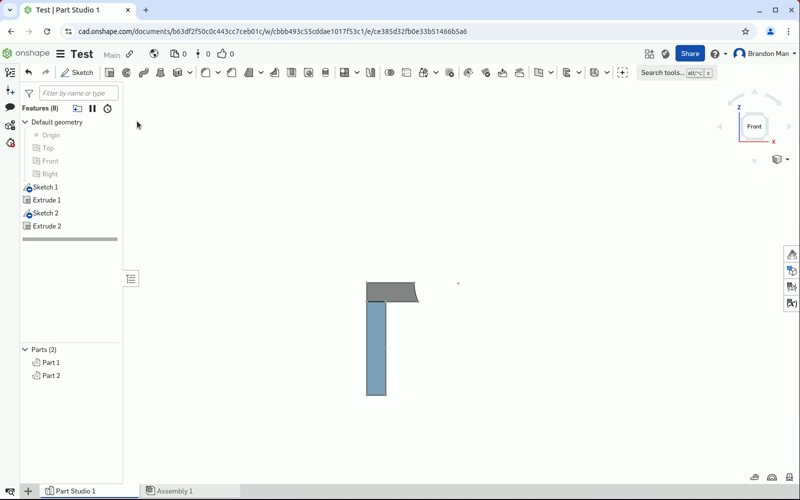
key(shift+7)
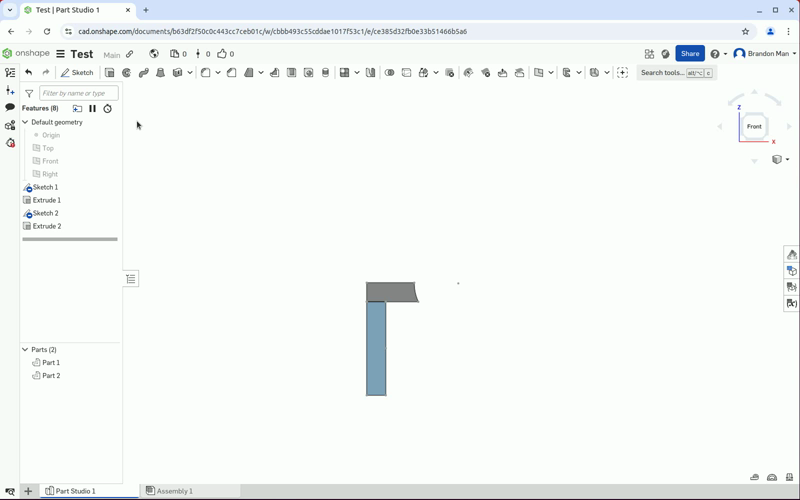
key(left, 2)
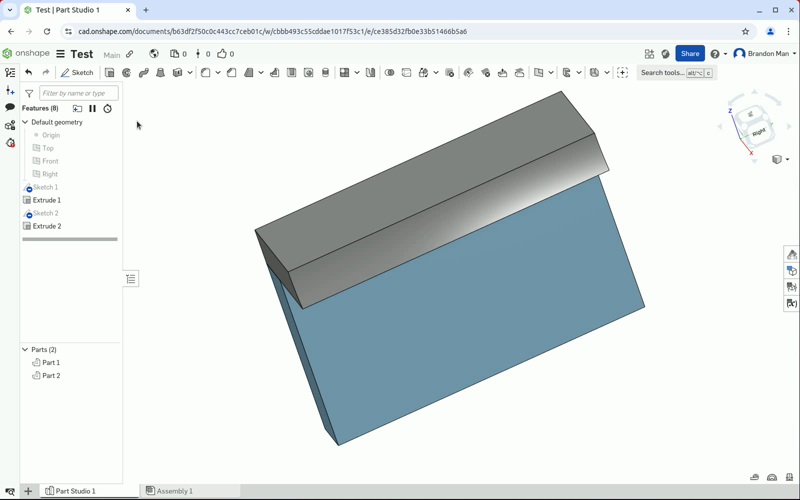
key(down, 2)
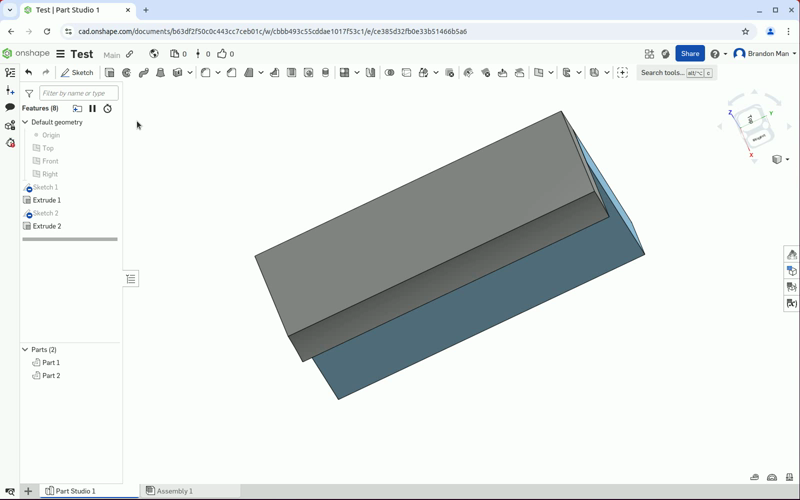
key(up, 2)
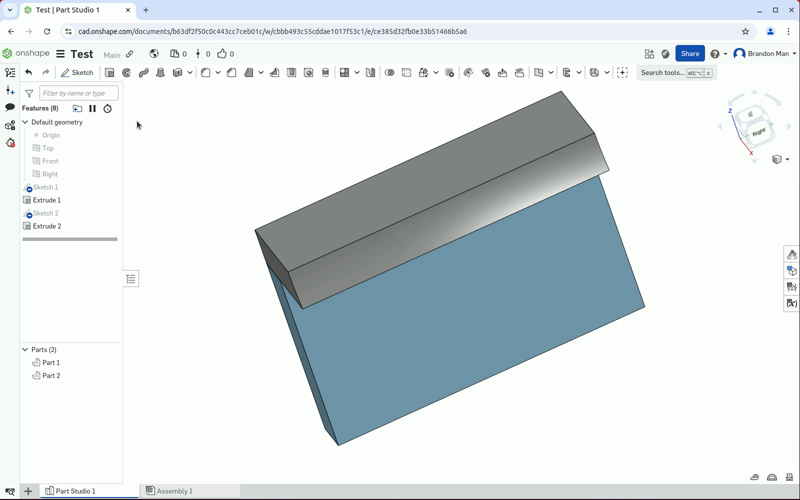
key(right, 2)
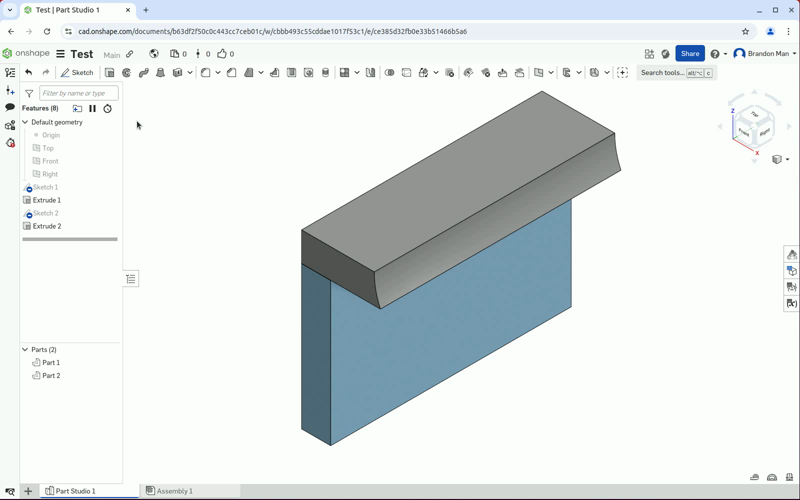
mouse_move(73, 189)
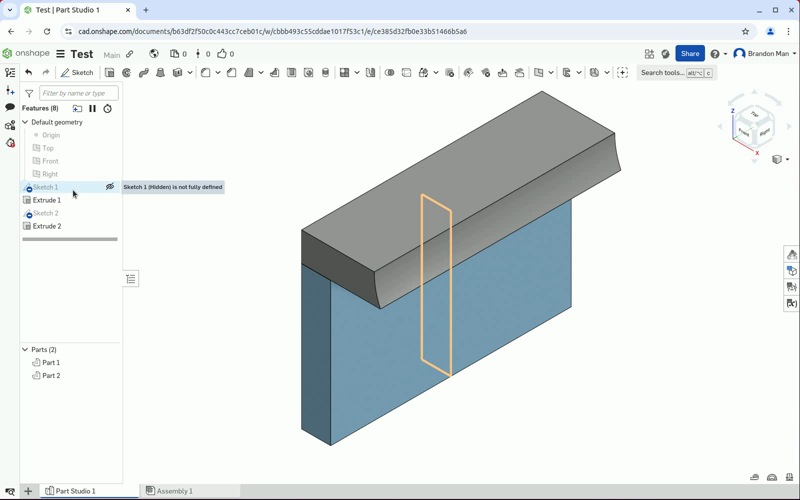
click(73, 189)